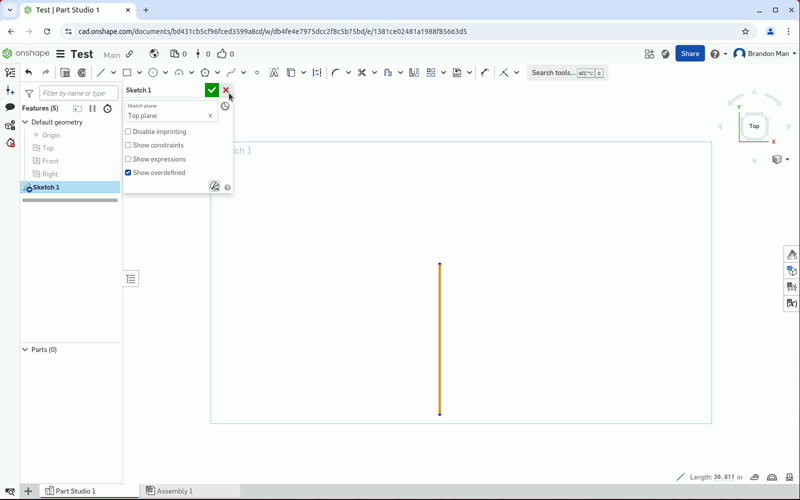
key(shift+h)
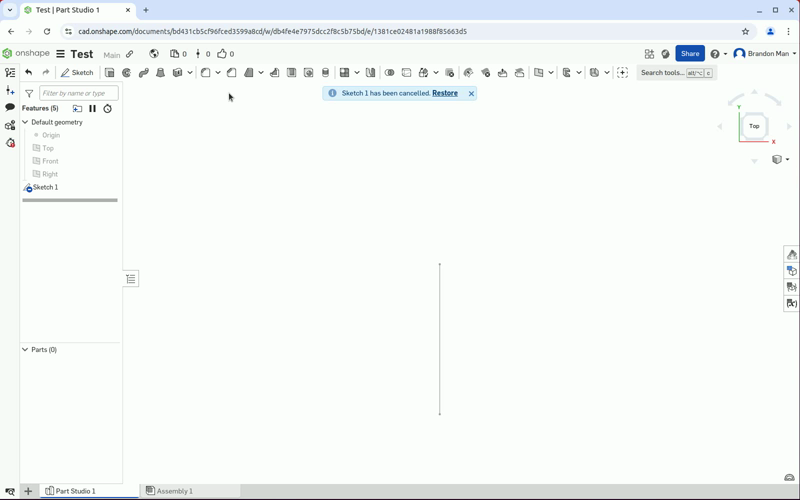
mouse_move(73, 352)
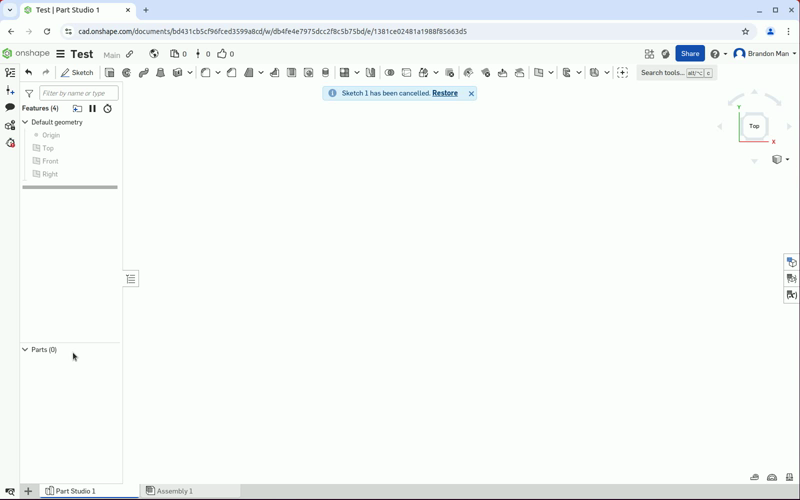
key(y)
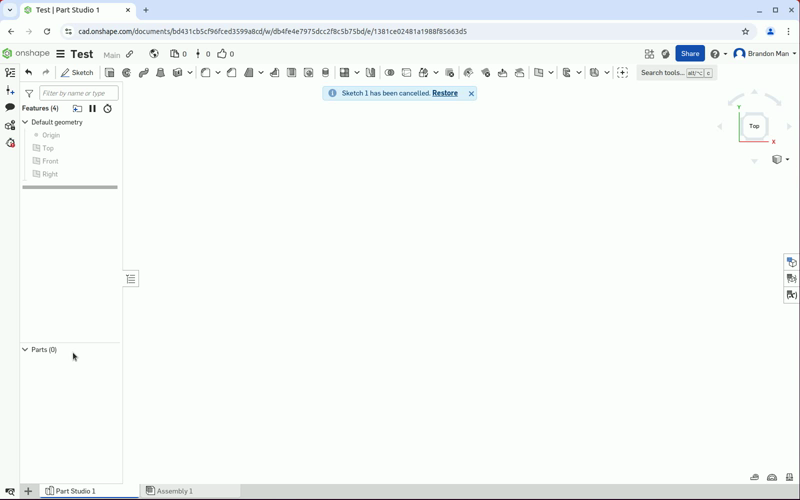
key(shift+p)
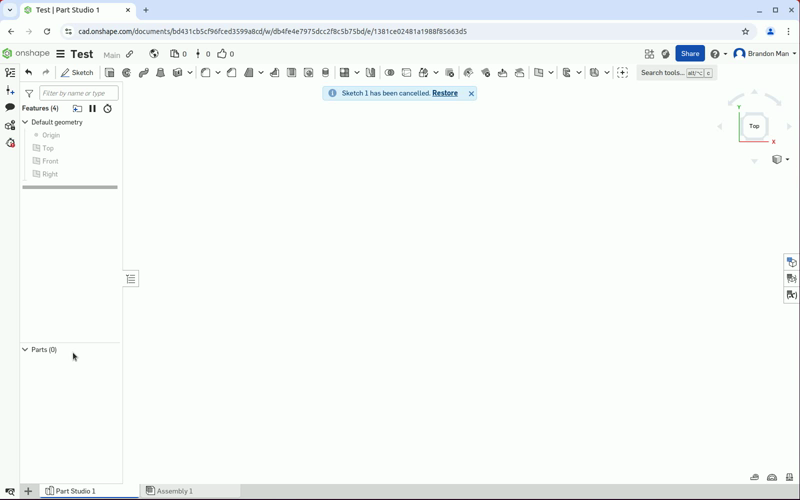
key(space)
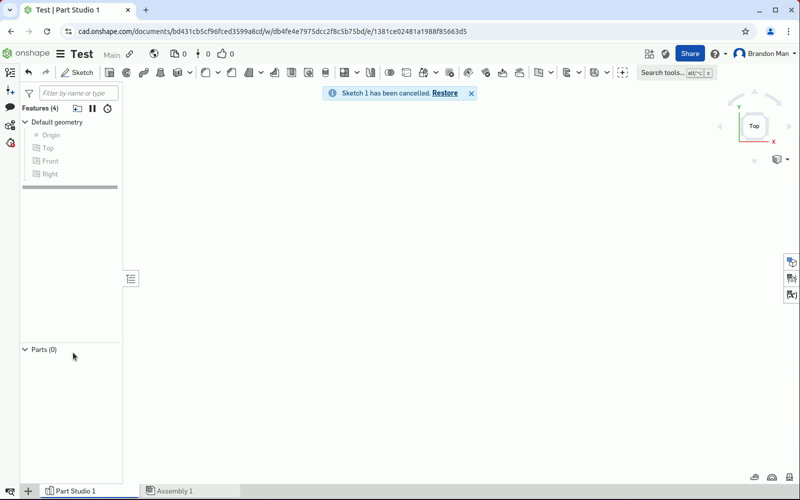
key_down(shift)
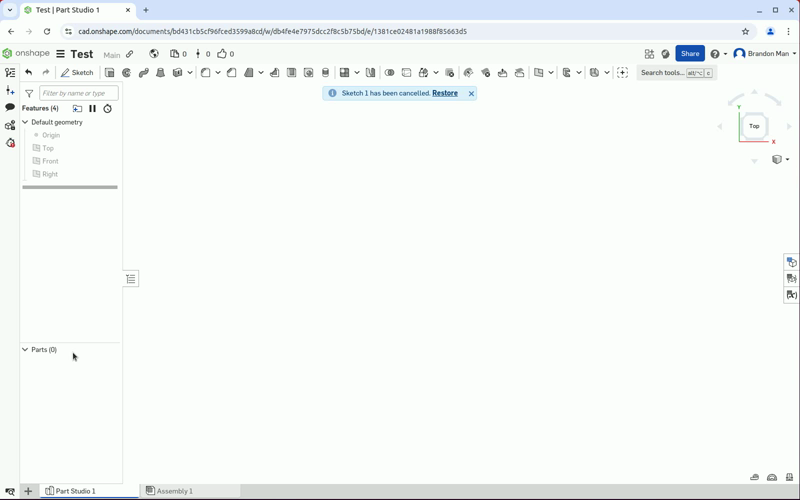
key(up)
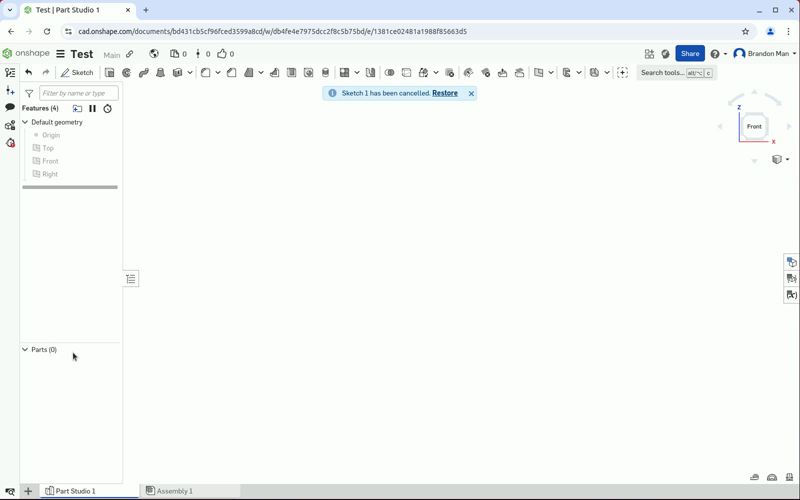
key_up(shift)
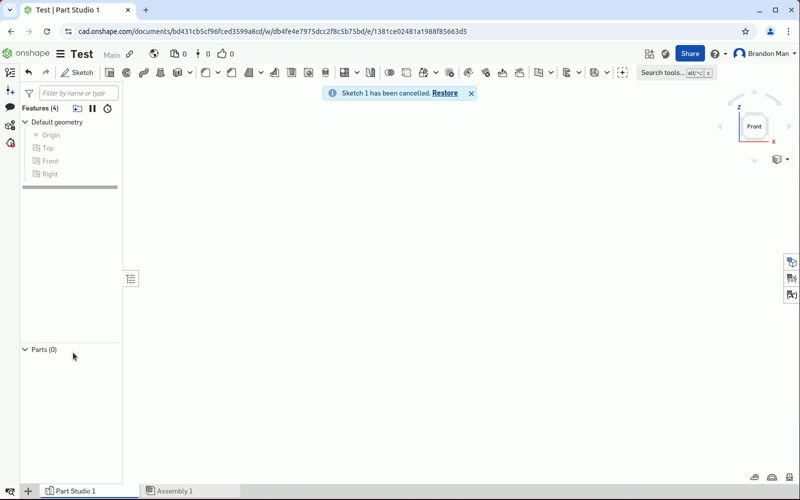
mouse_move(73, 352)
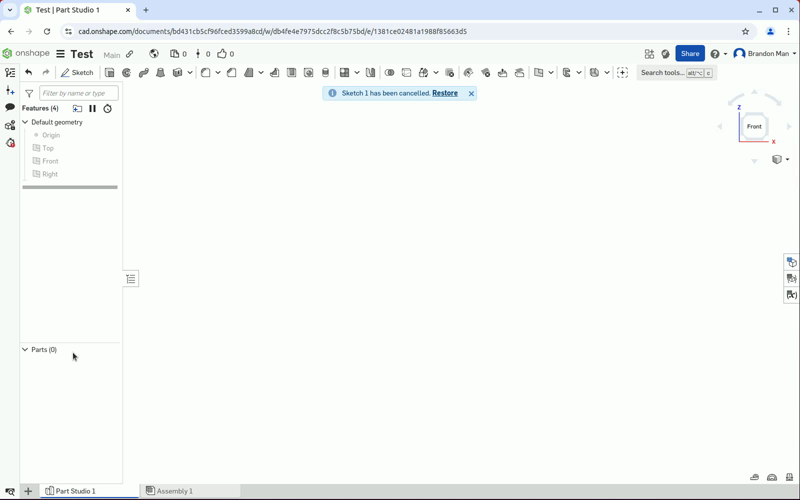
key(shift+y)
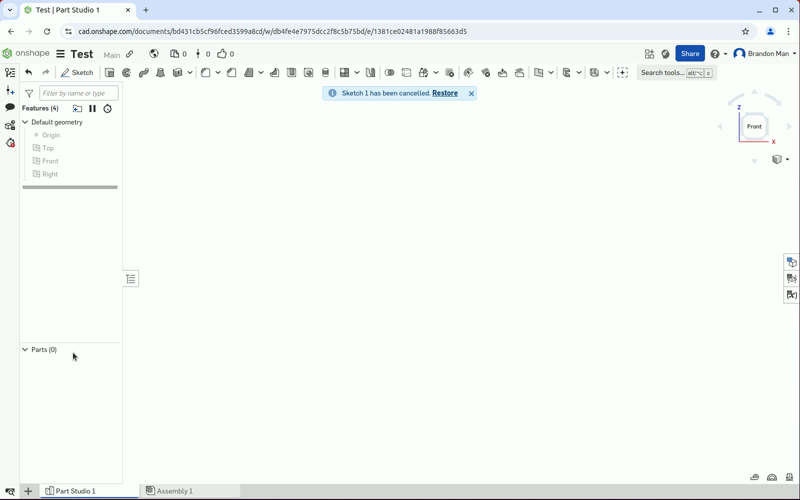
key(shift+s)
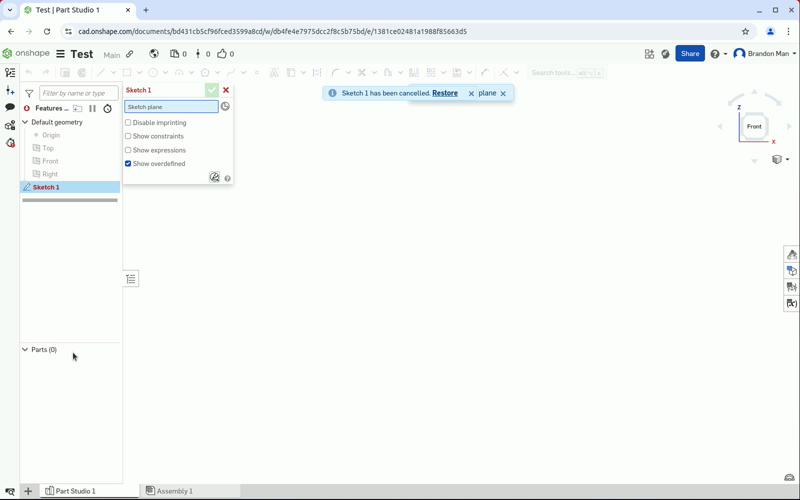
mouse_move(73, 163)
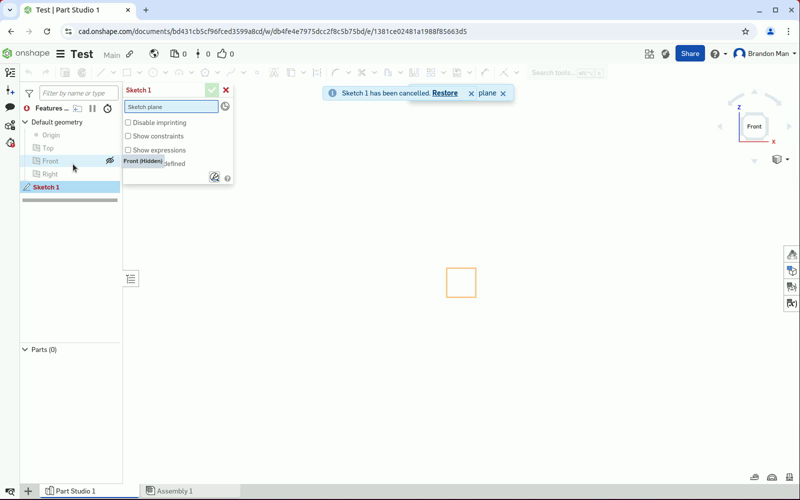
click(73, 163)
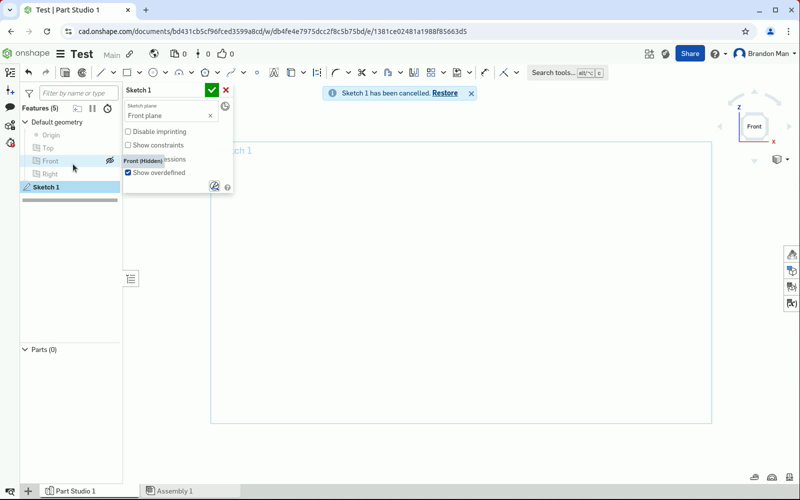
mouse_move(73, 352)
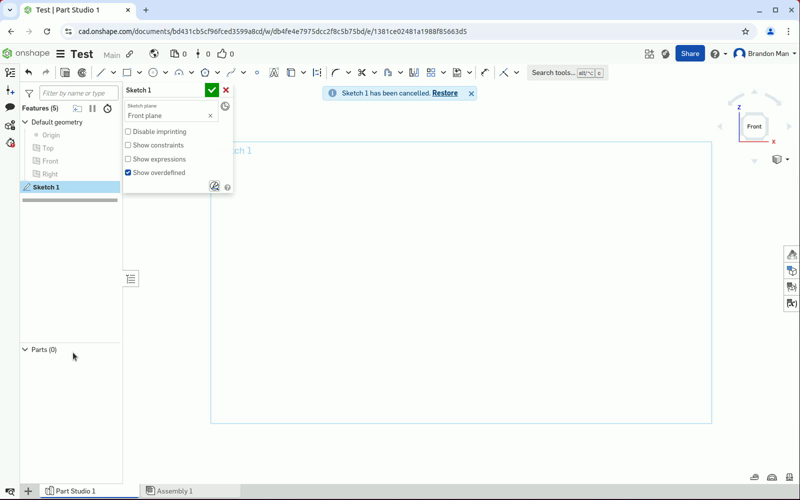
key(y)
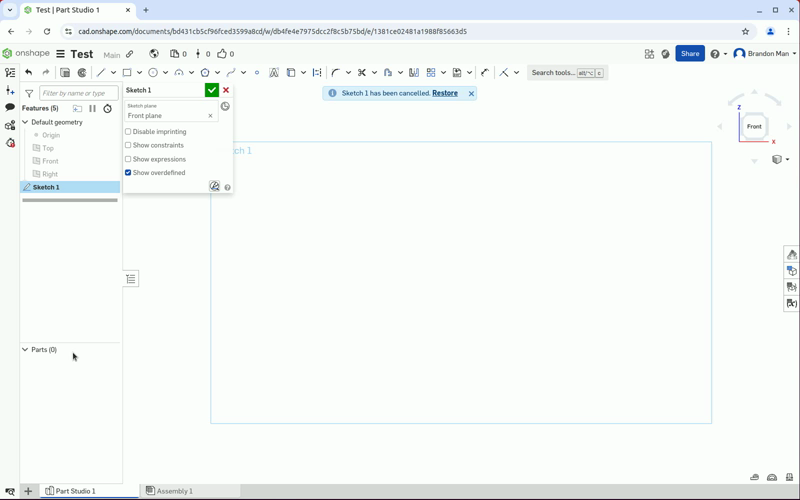
key(l)
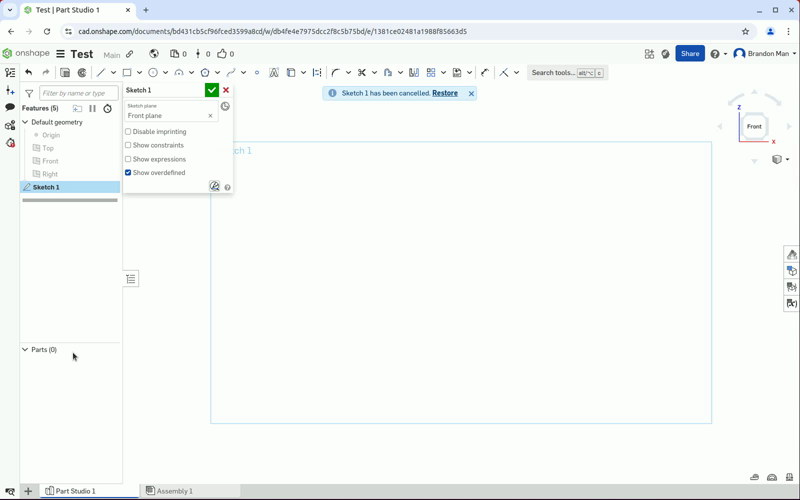
key_down(shift)
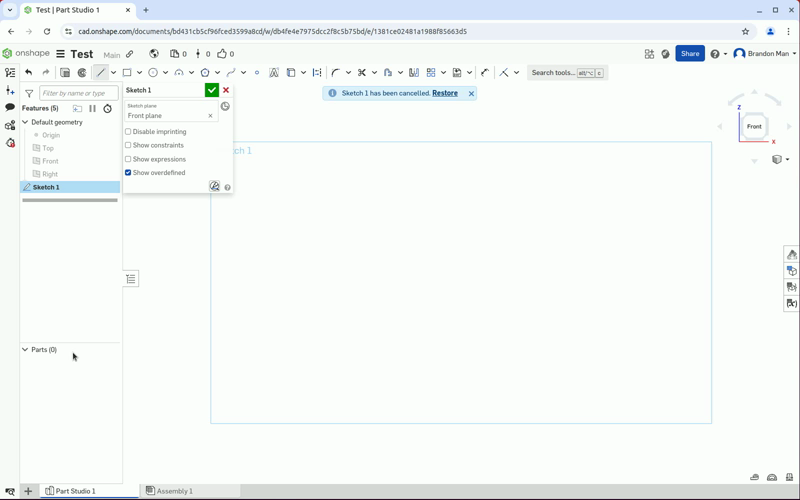
mouse_move(463, 313)
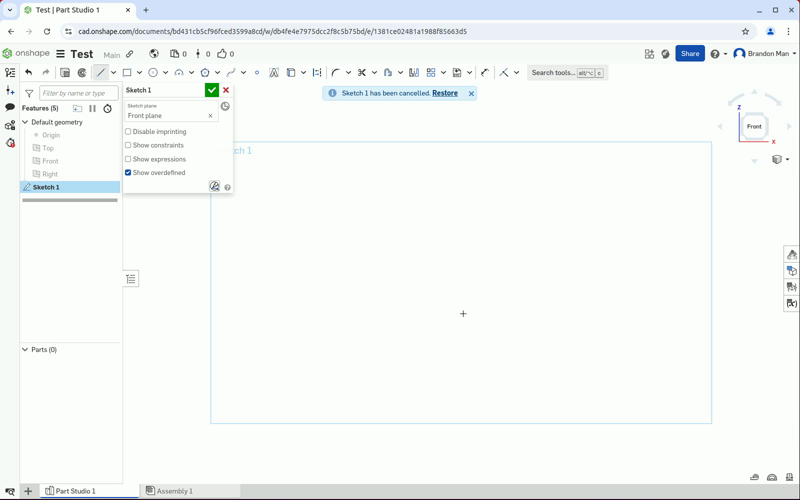
click(463, 313)
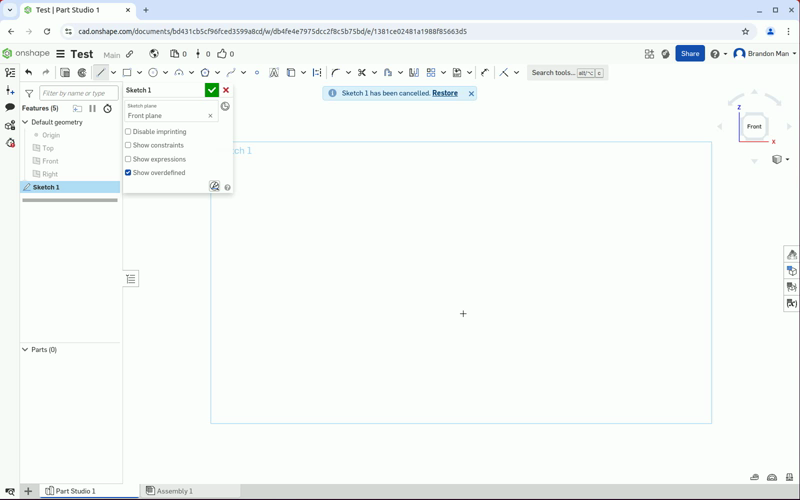
key_up(shift)
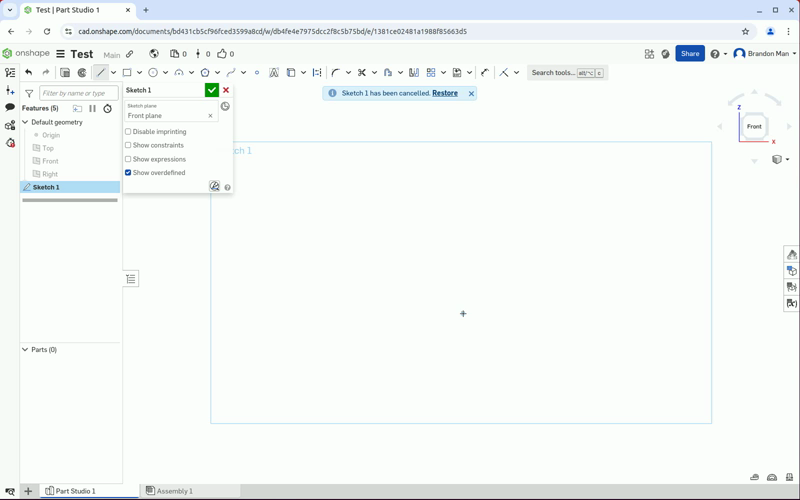
key_down(shift)
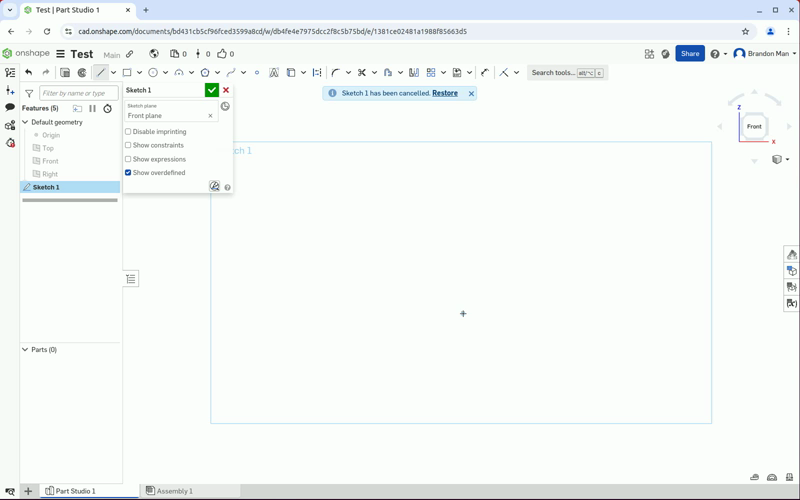
mouse_move(524, 313)
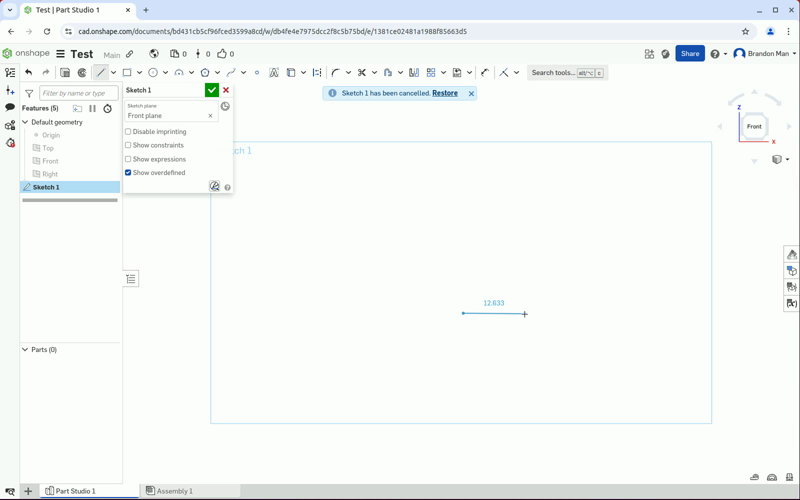
click(524, 313)
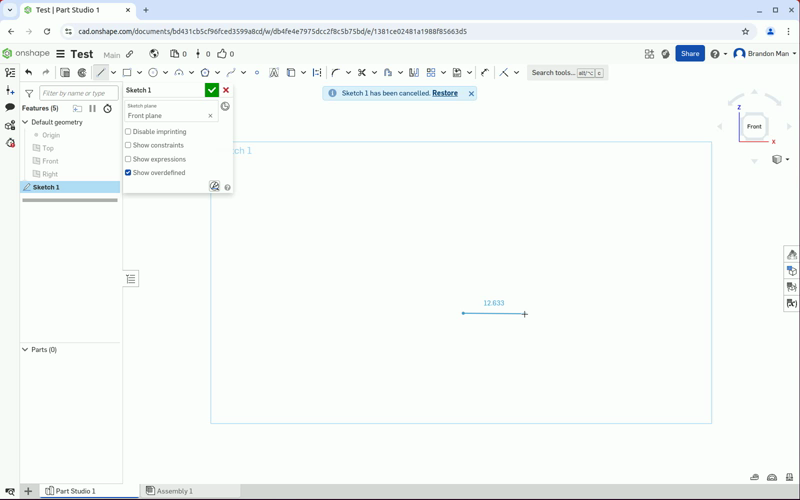
key_up(shift)
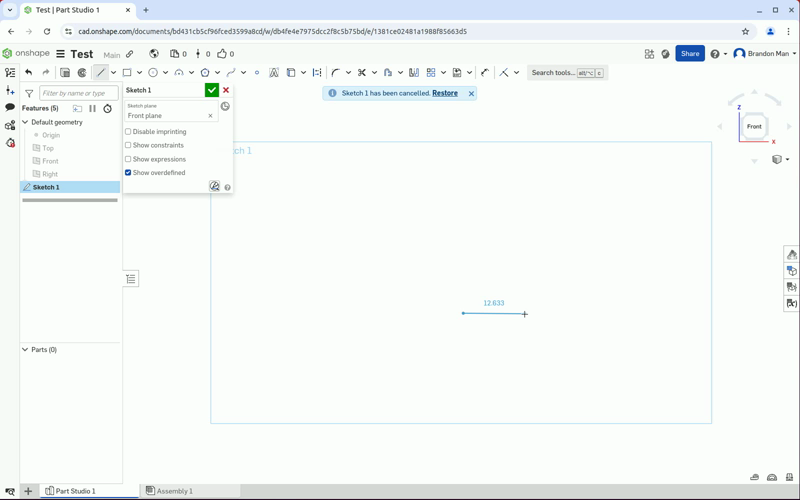
key_down(shift)
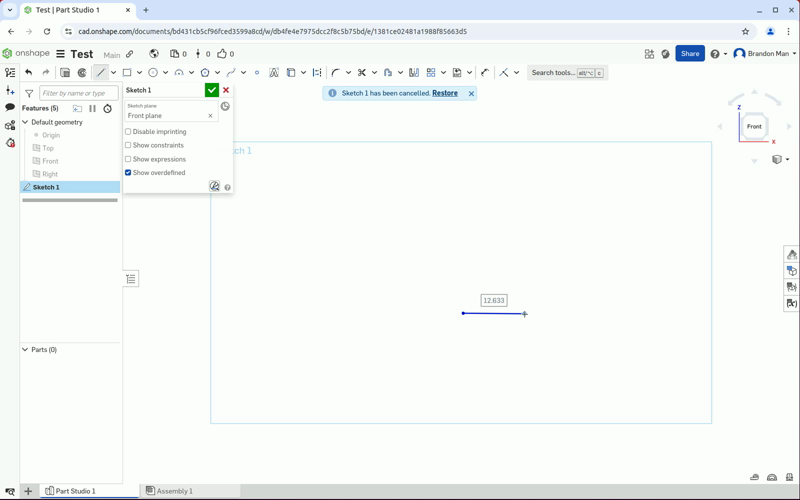
mouse_move(554, 313)
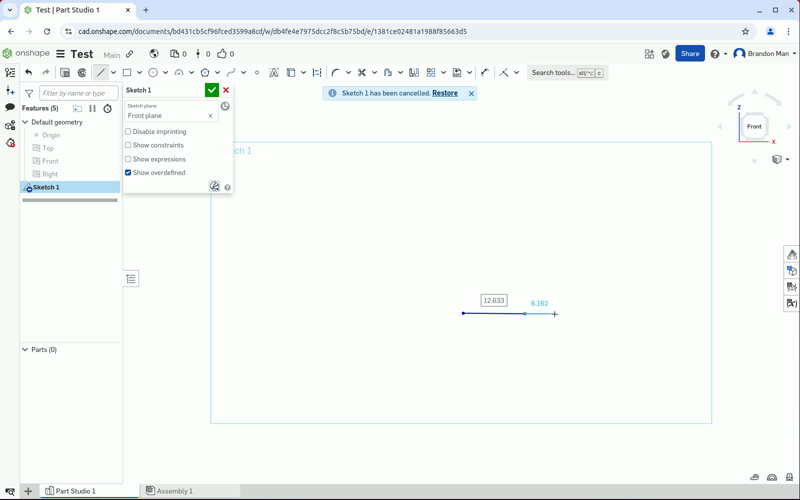
mouse_move(524, 265)
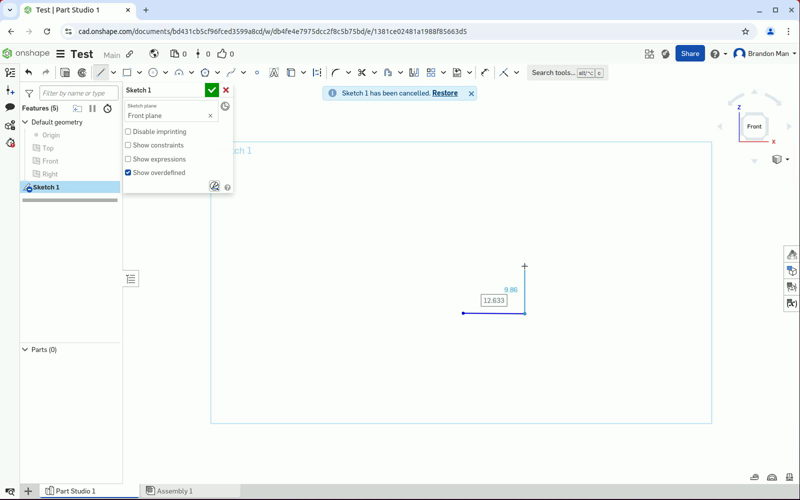
click(524, 265)
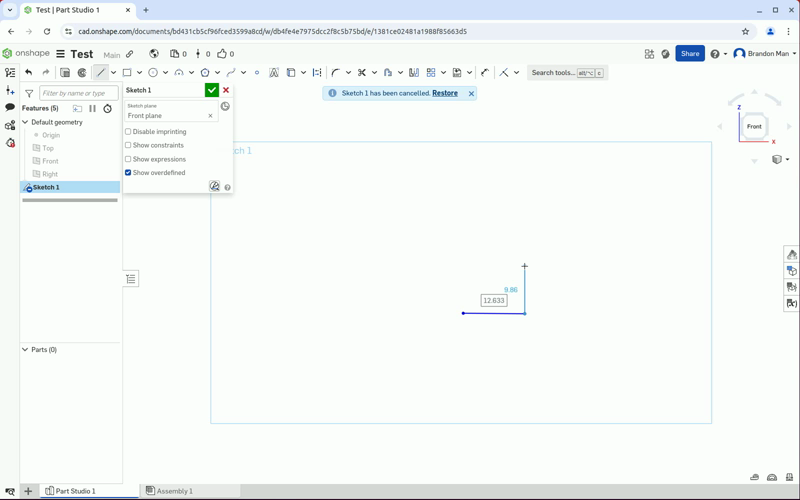
key_up(shift)
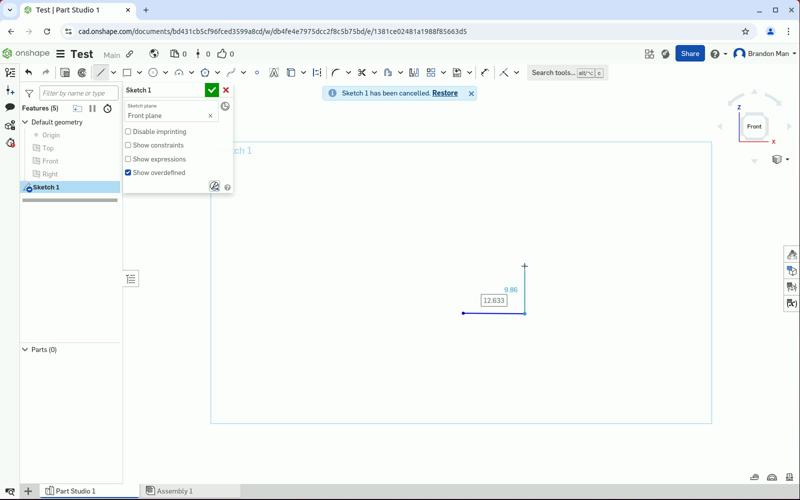
key_down(shift)
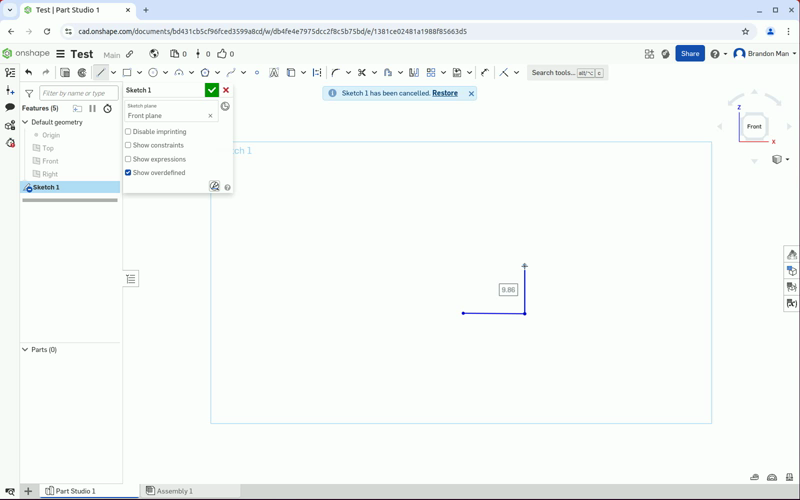
mouse_move(463, 265)
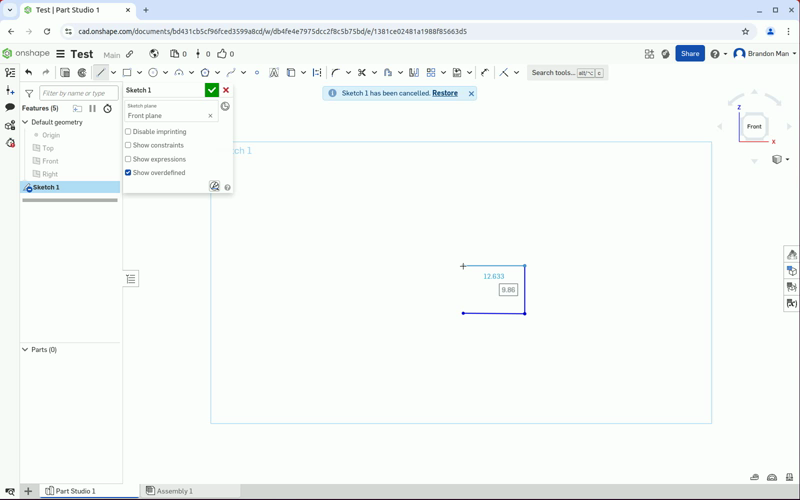
click(463, 265)
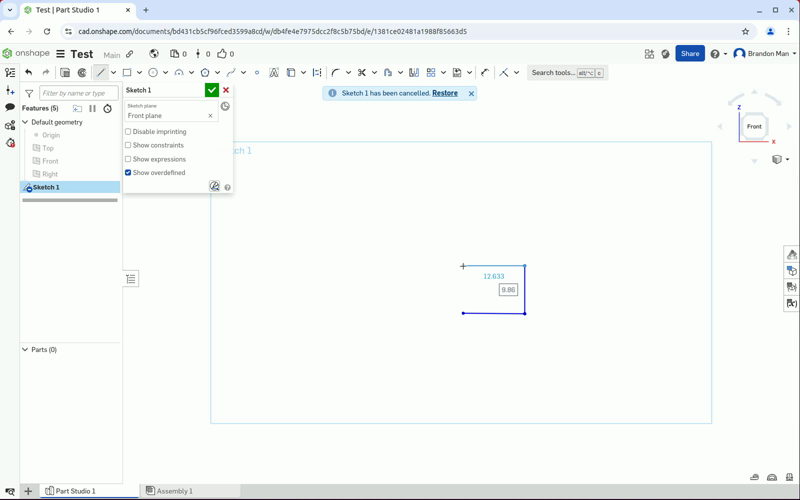
key_up(shift)
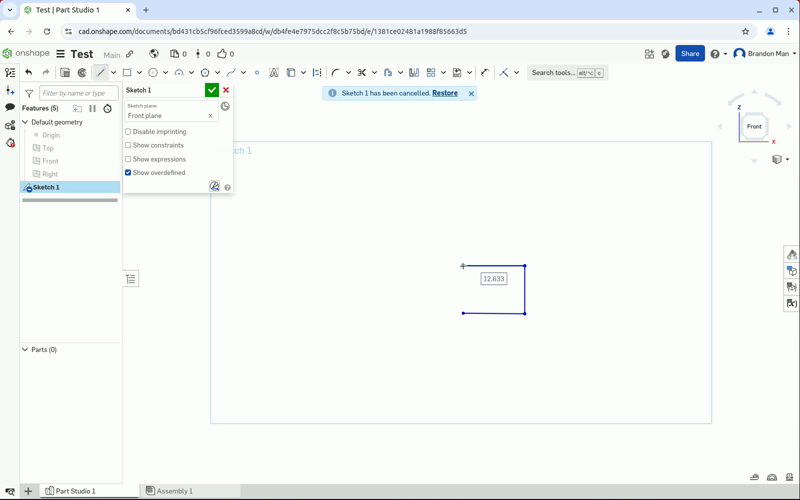
mouse_move(493, 265)
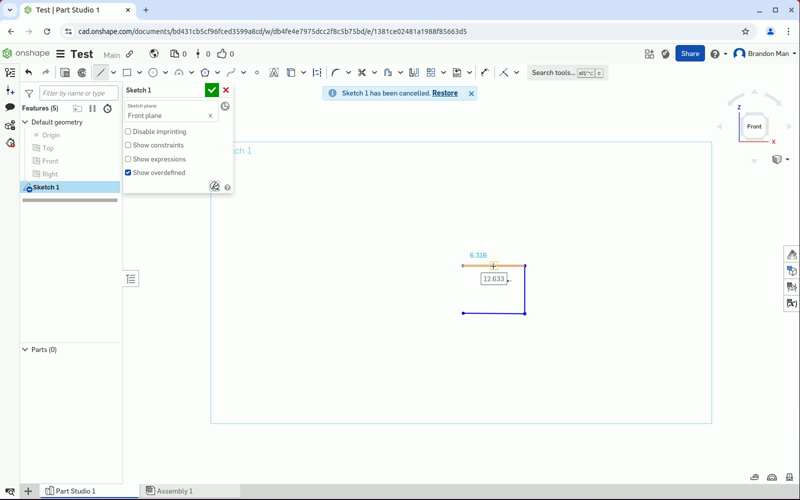
key_down(shift)
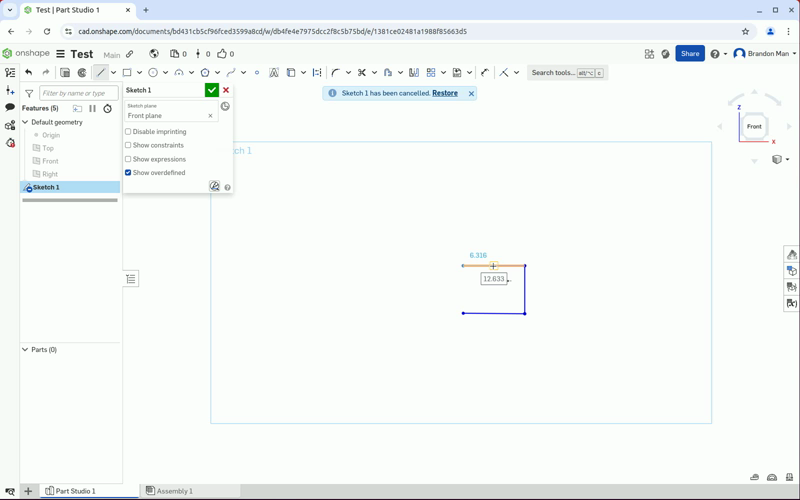
mouse_move(463, 313)
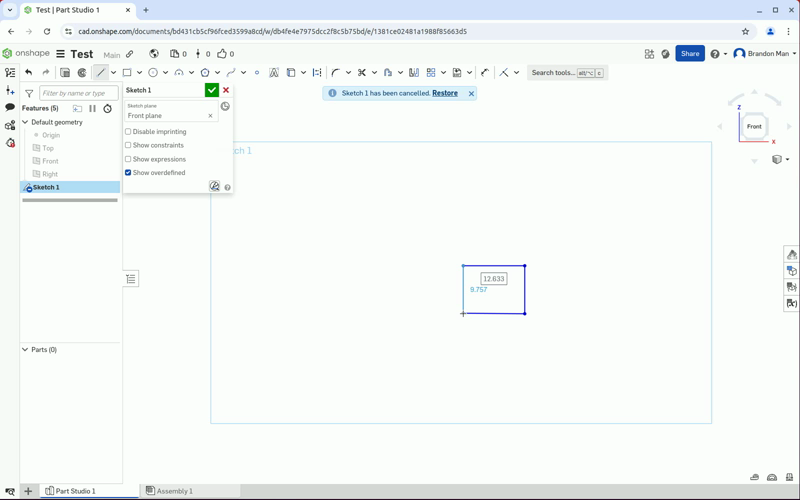
key_up(shift)
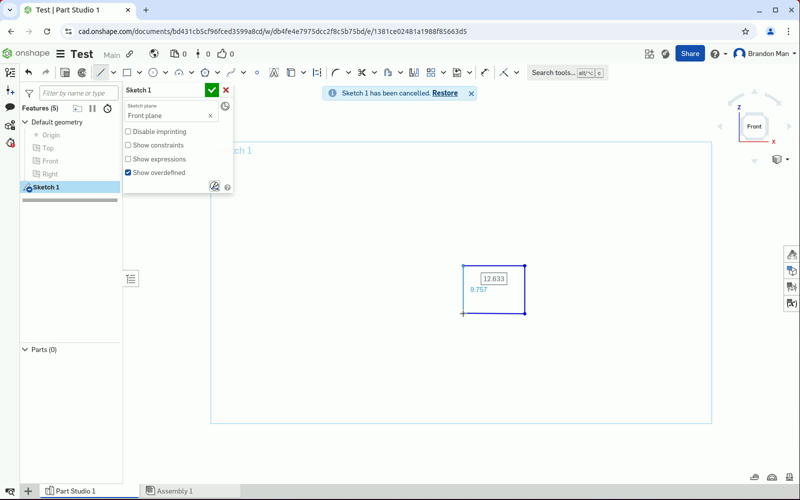
click(463, 313)
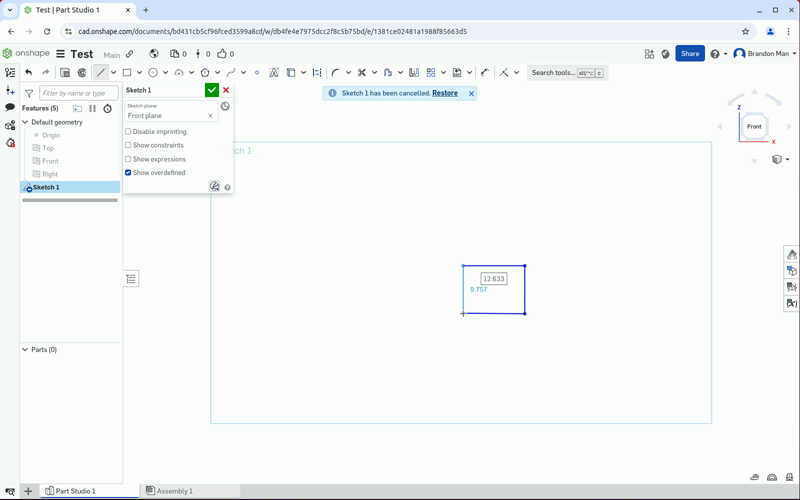
key(esc)
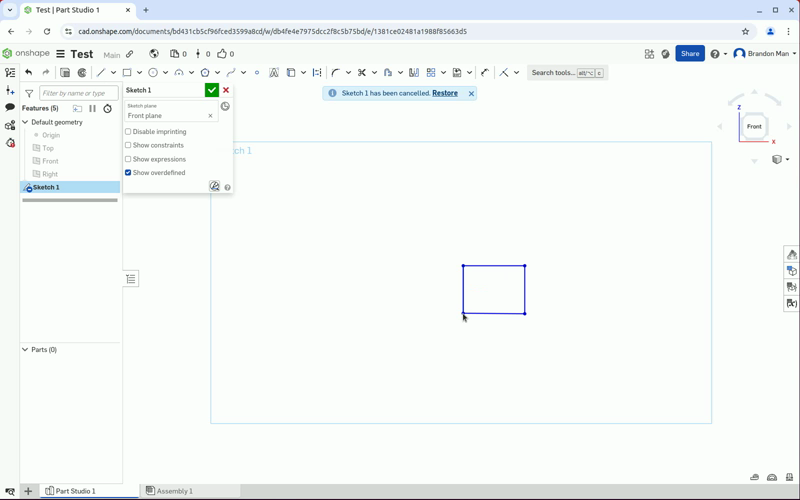
mouse_move(511, 277)
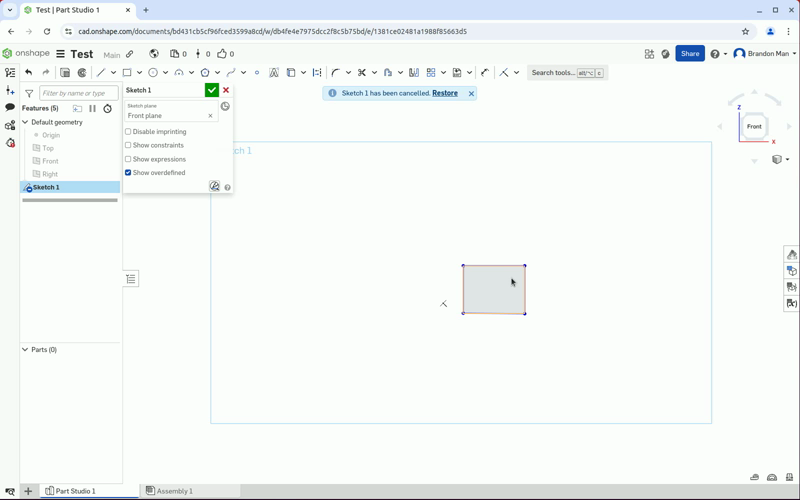
click(511, 277)
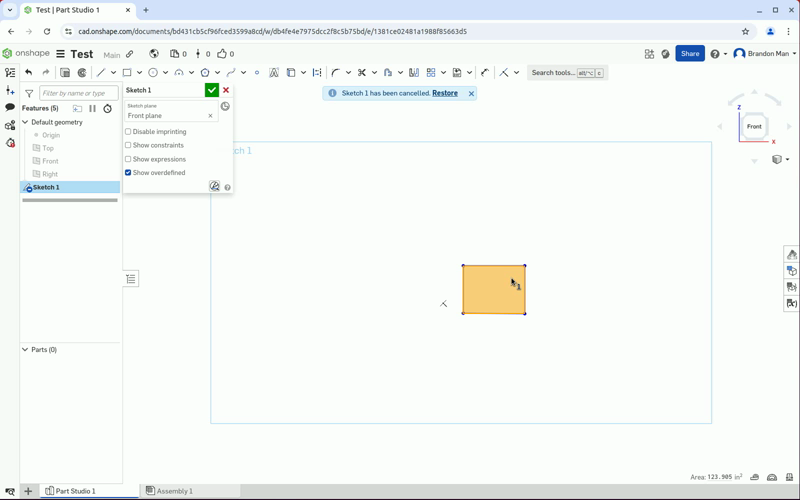
mouse_move(73, 352)
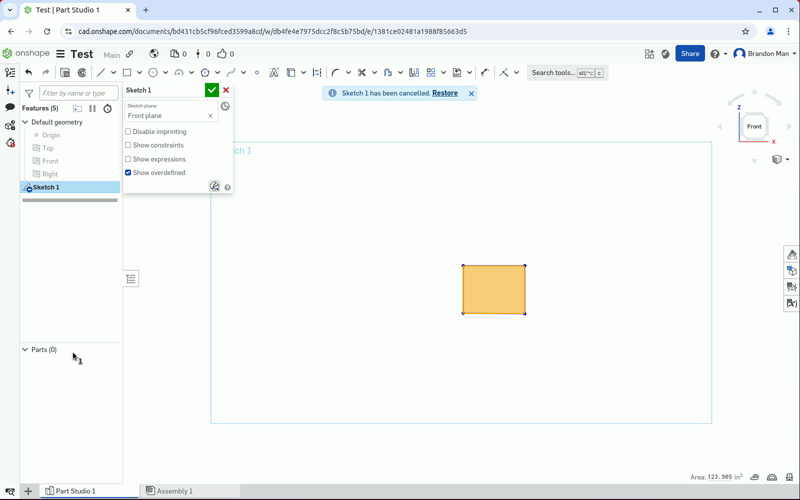
key(shift+y)
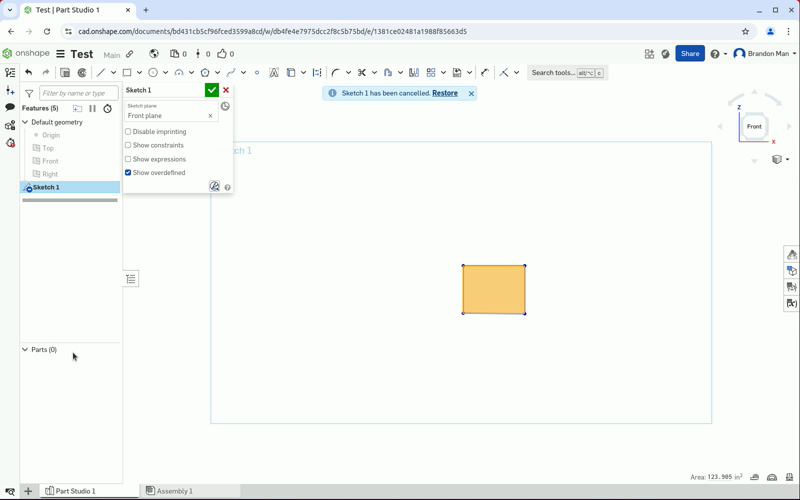
key(shift+e)
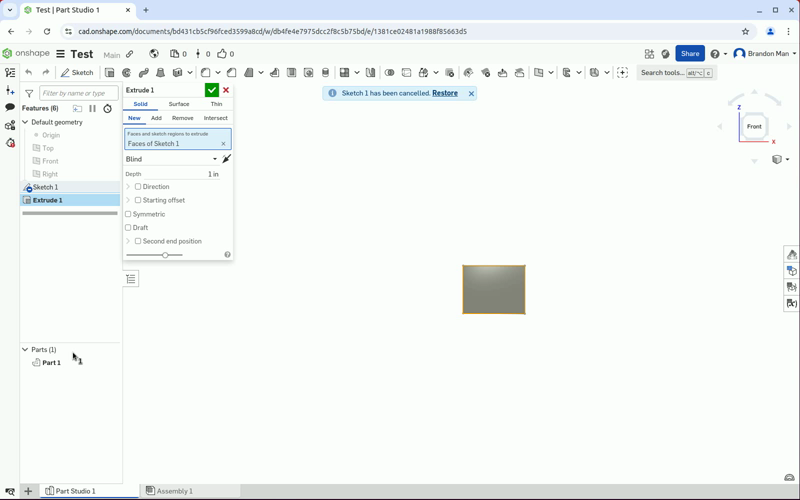
mouse_move(143, 106)
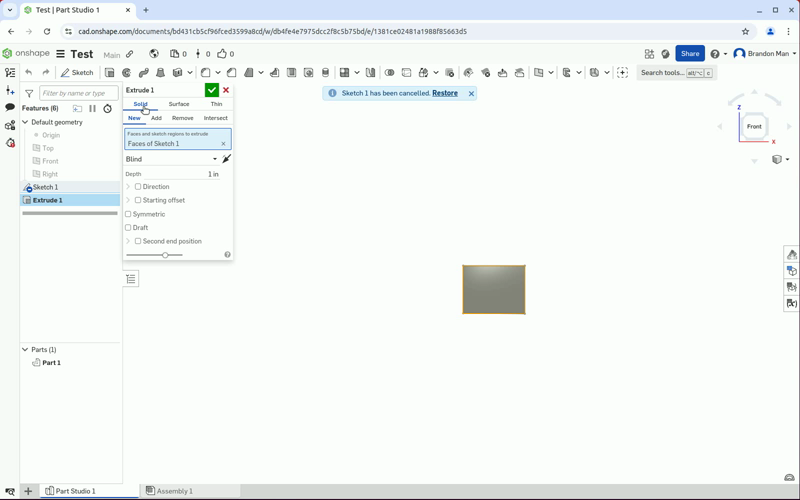
click(143, 106)
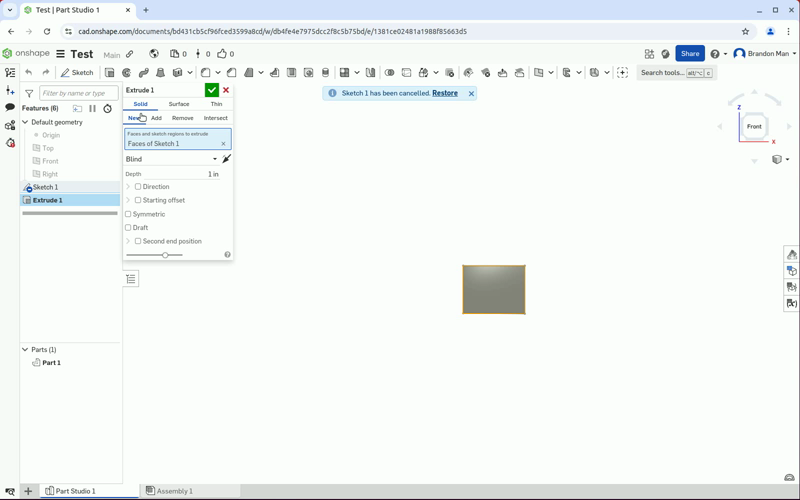
mouse_move(137, 120)
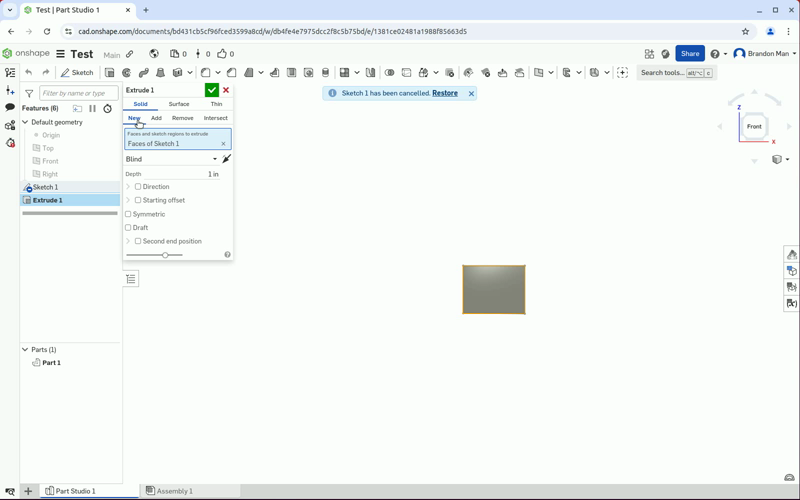
click(137, 120)
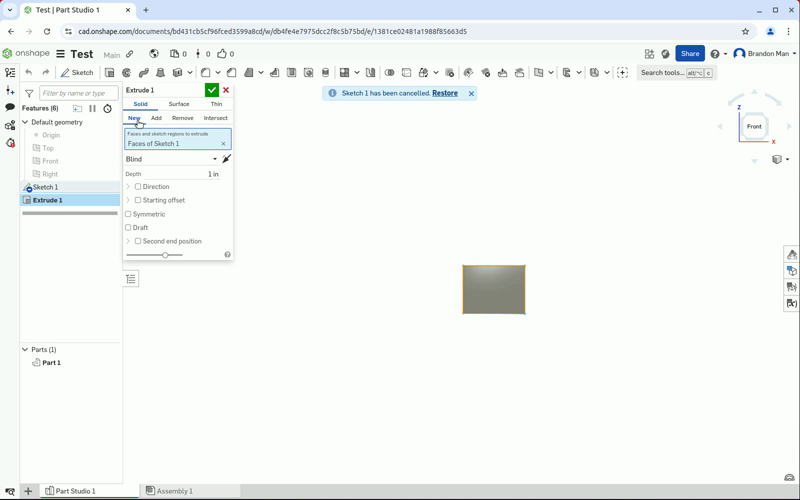
key(tab, 4)
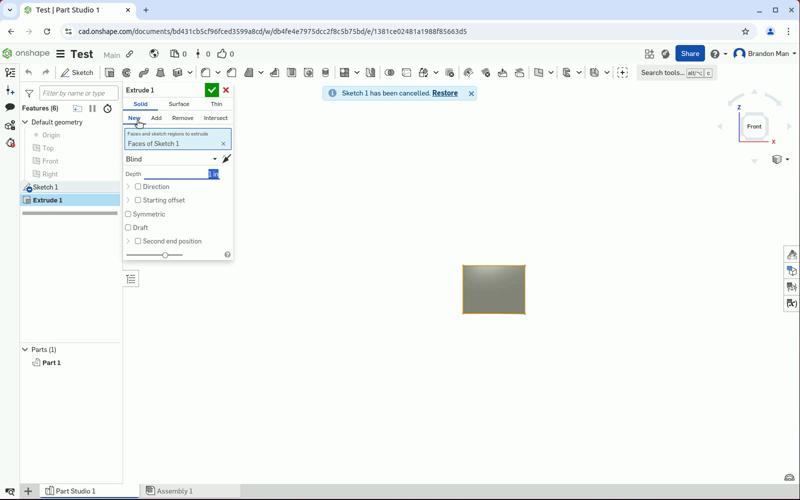
text(5.055)
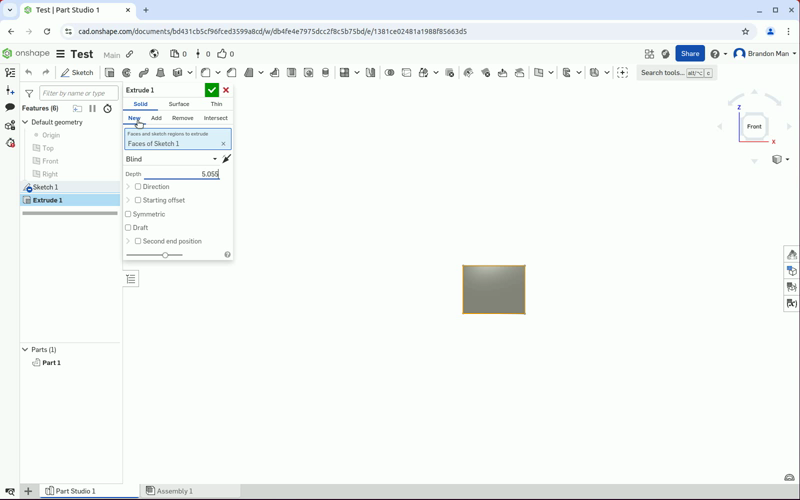
key(enter)
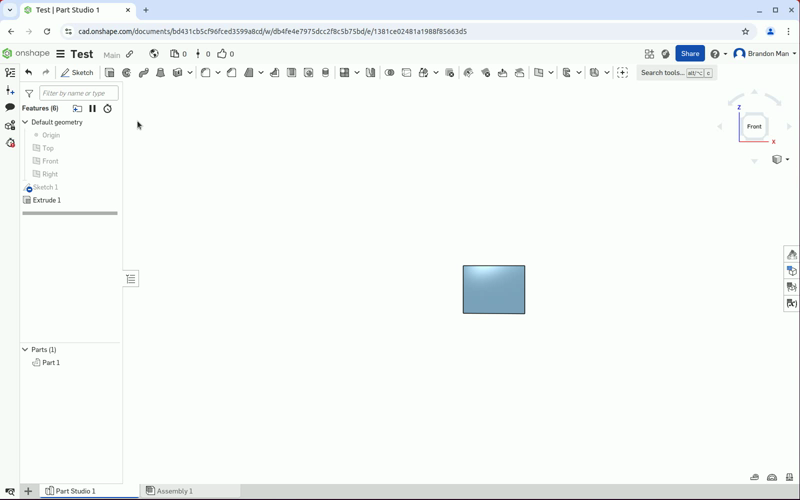
key(shift+h)
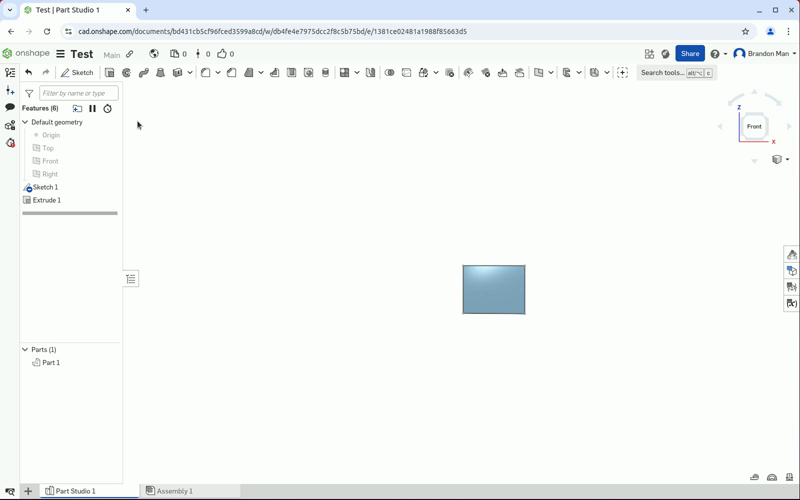
key(shift+h)
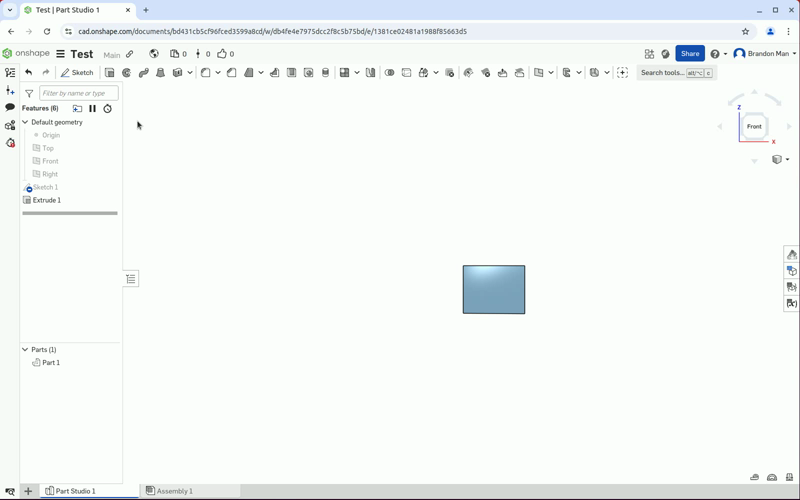
mouse_move(73, 189)
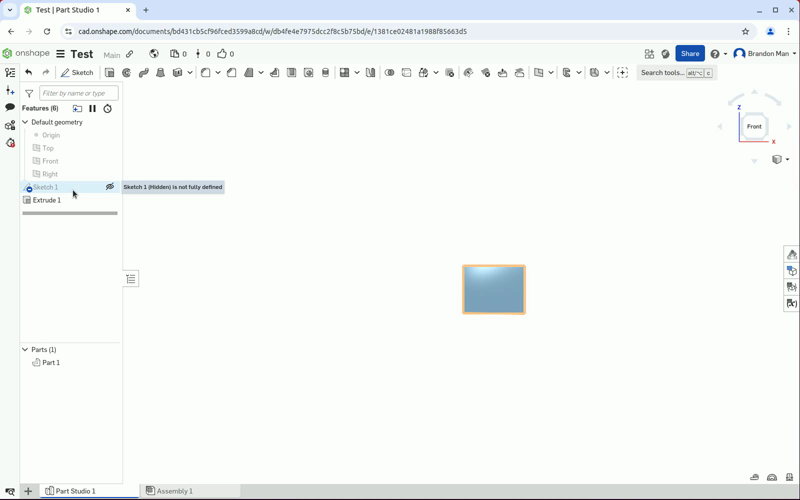
click(73, 189)
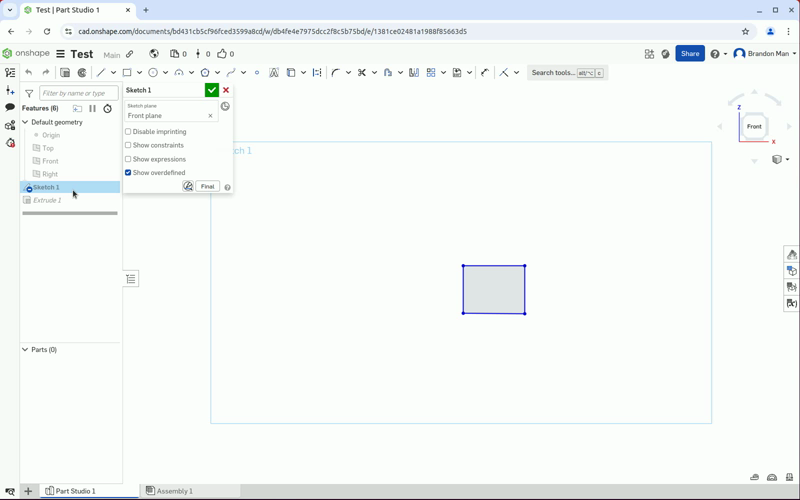
mouse_move(229, 92)
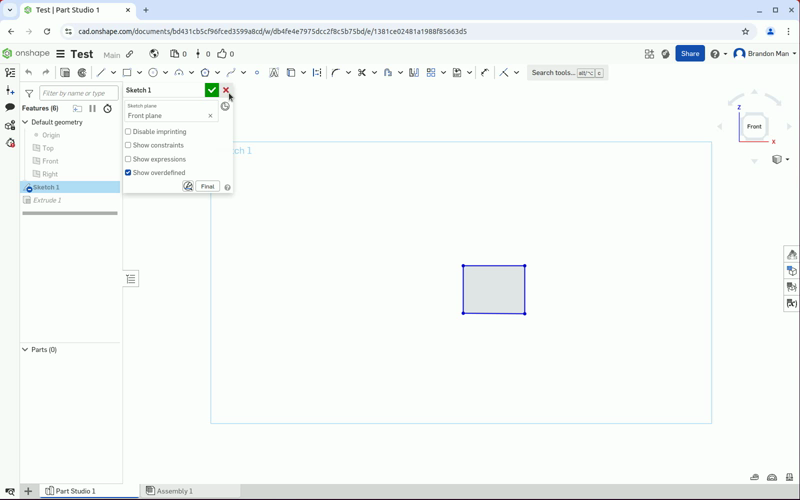
click(229, 92)
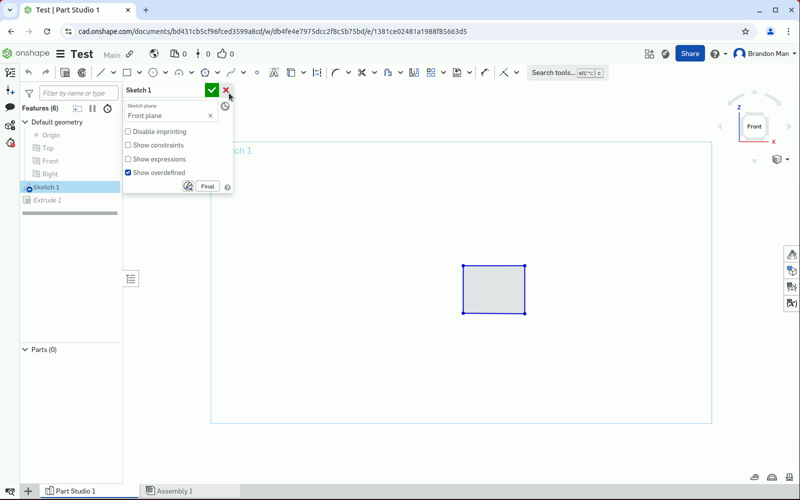
key(shift+s)
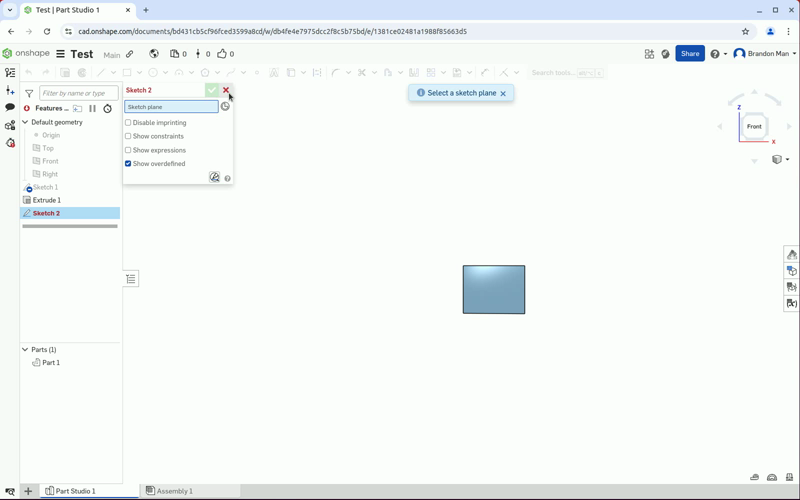
mouse_move(73, 163)
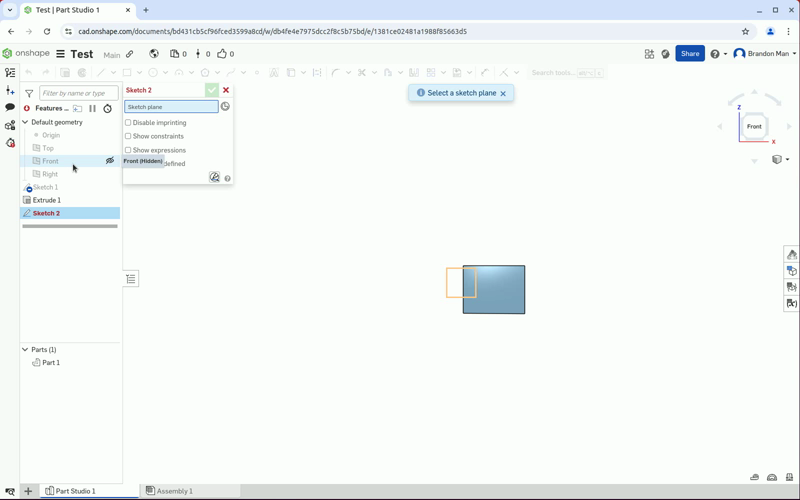
click(73, 163)
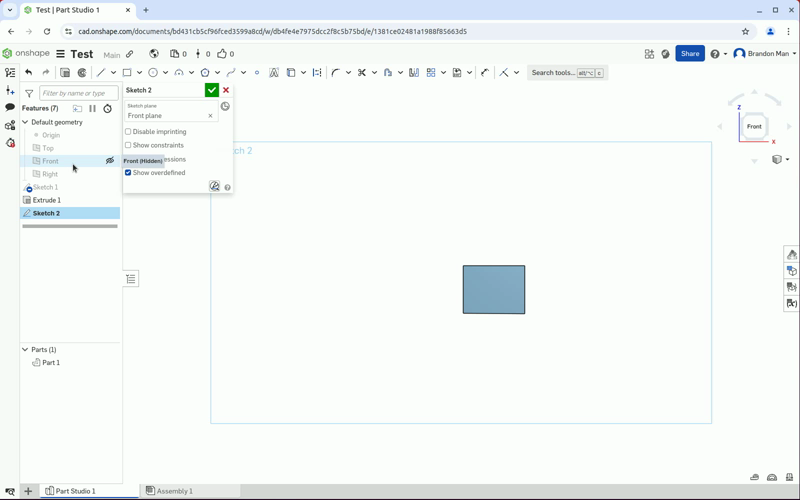
mouse_move(73, 352)
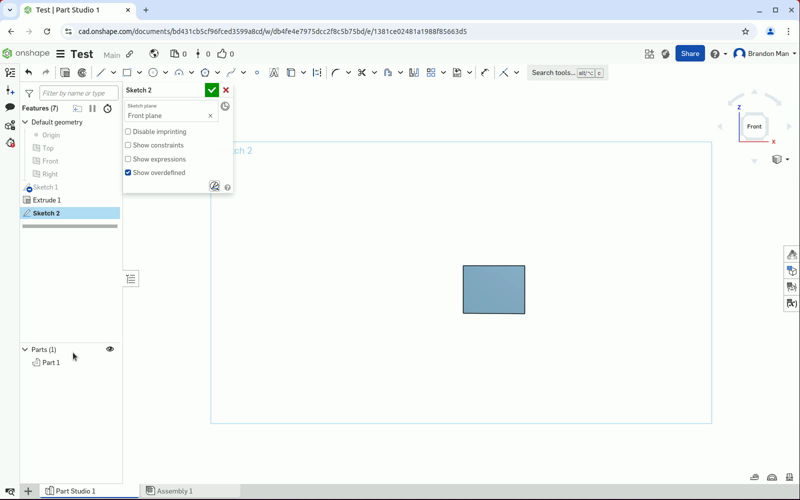
key(y)
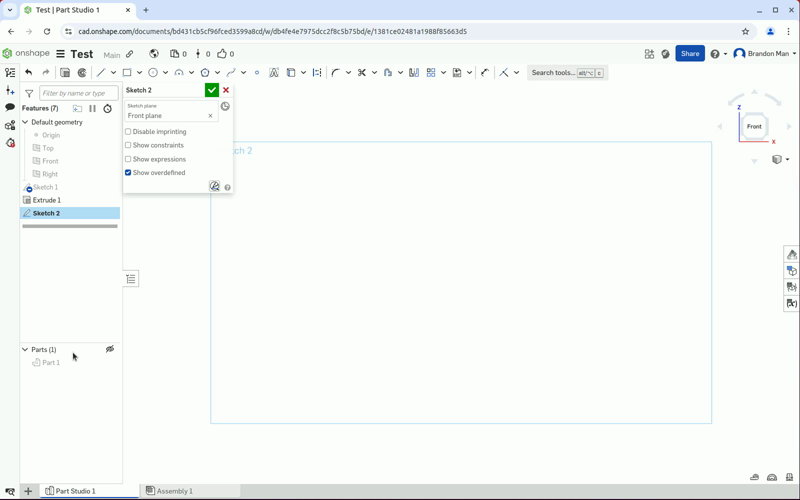
key(l)
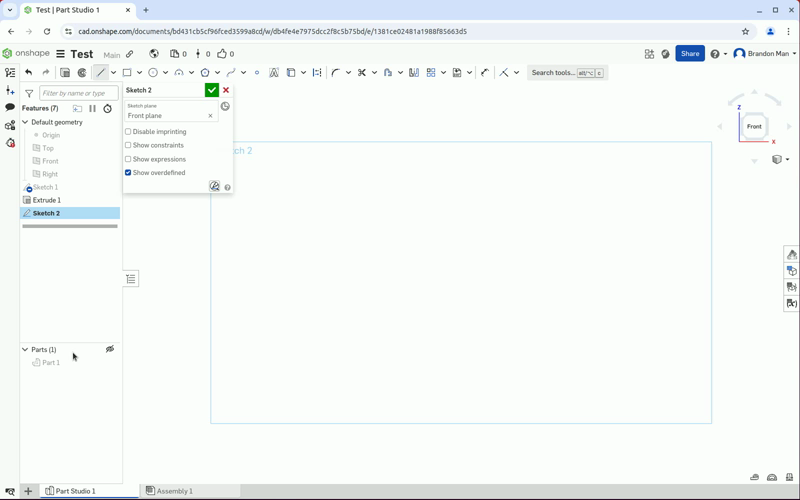
key_down(shift)
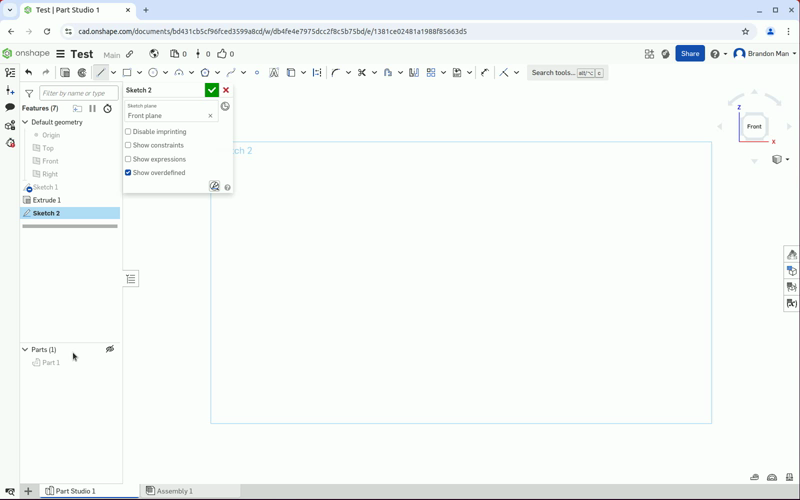
mouse_move(348, 272)
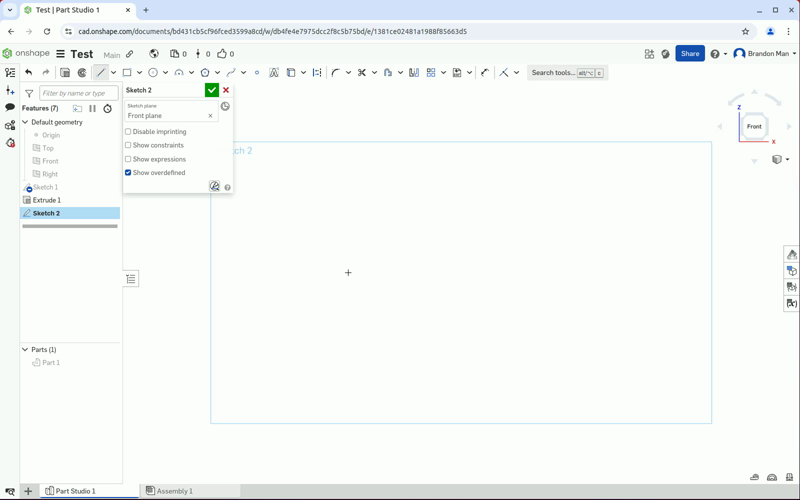
click(348, 272)
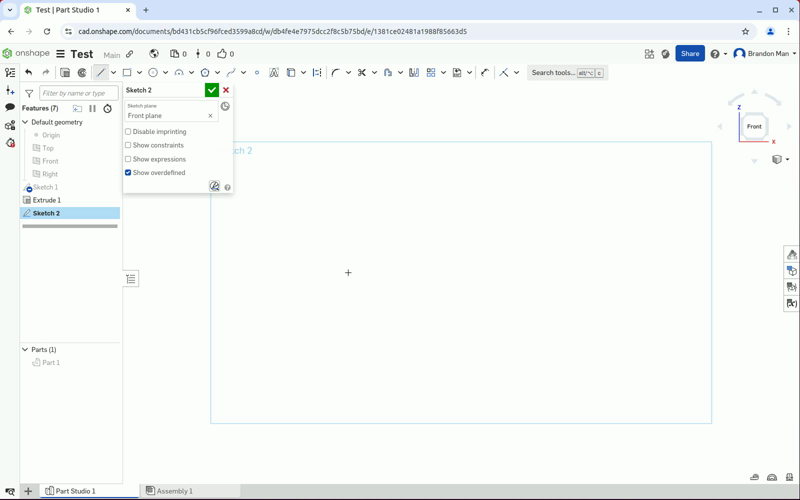
key_up(shift)
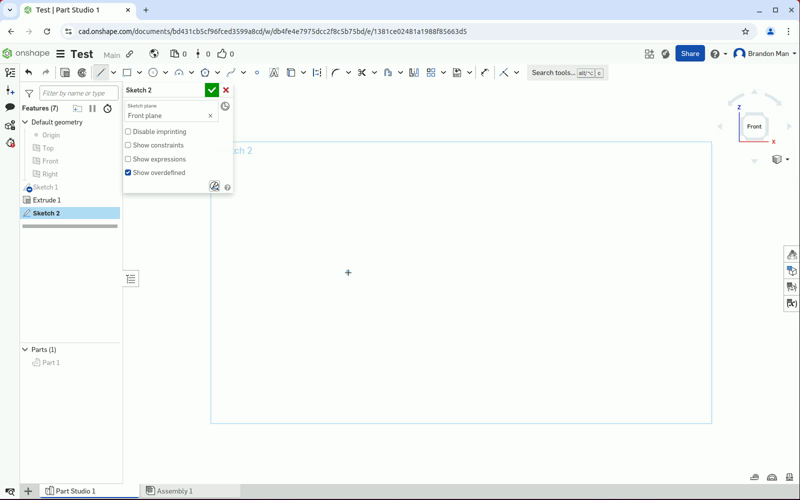
key_down(shift)
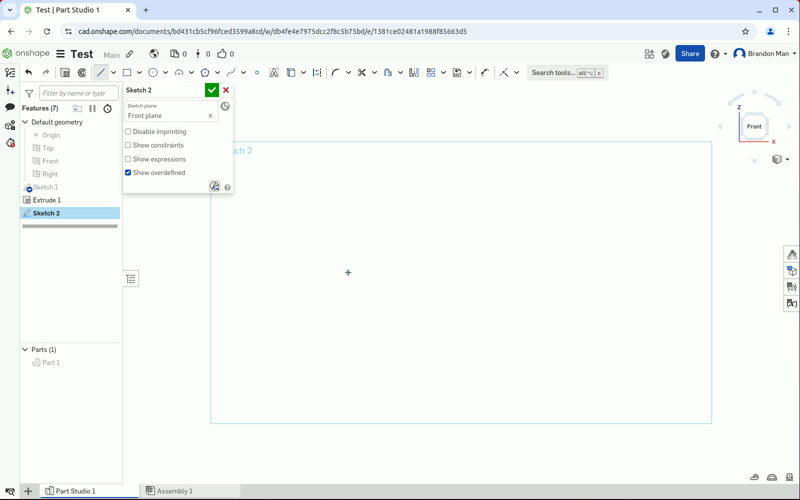
mouse_move(378, 272)
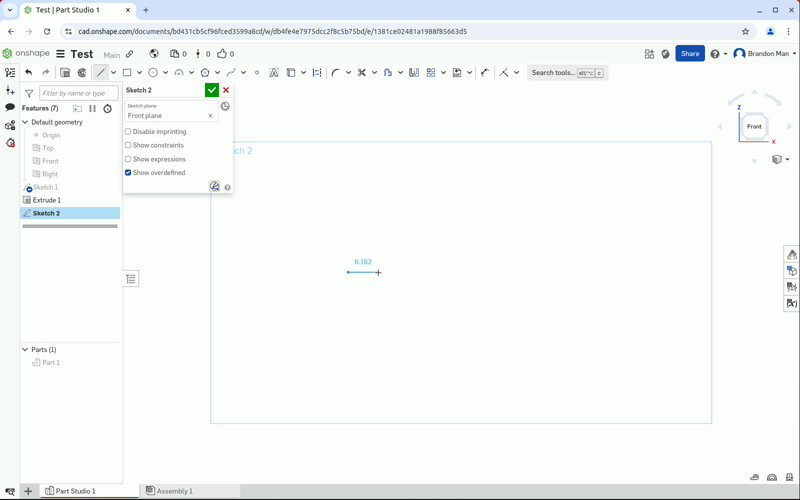
mouse_move(404, 272)
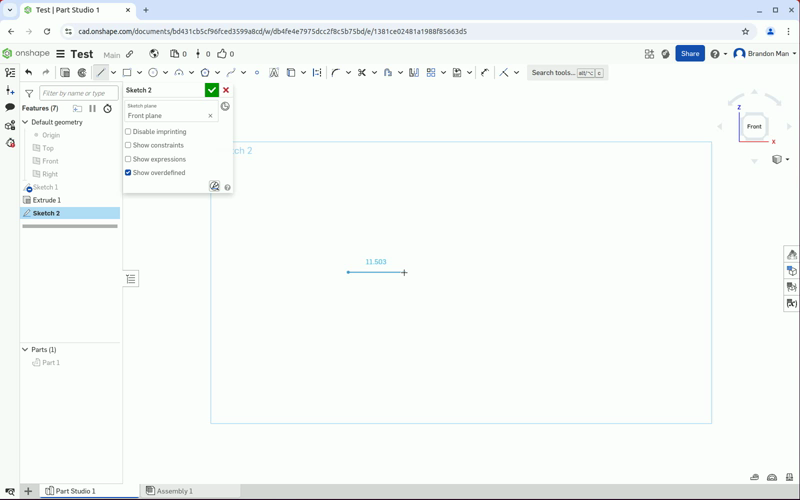
click(404, 272)
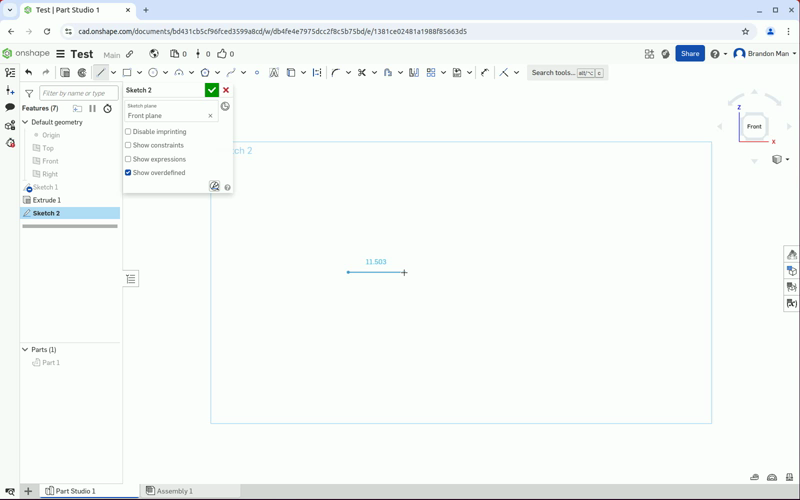
key_up(shift)
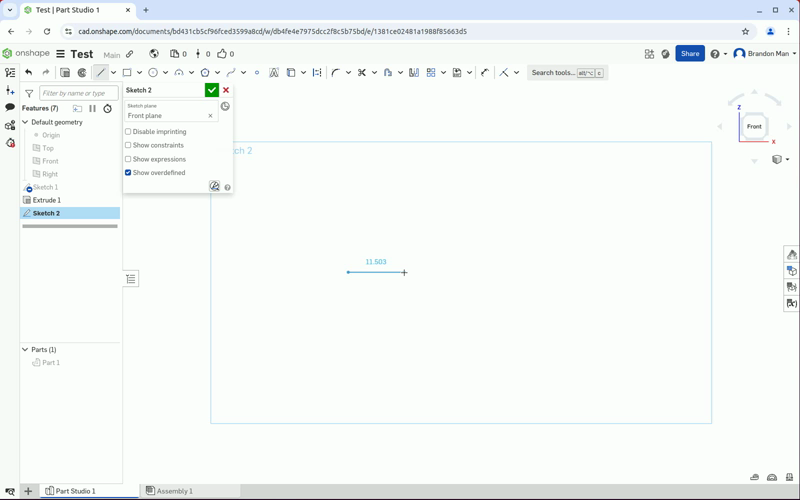
key_down(shift)
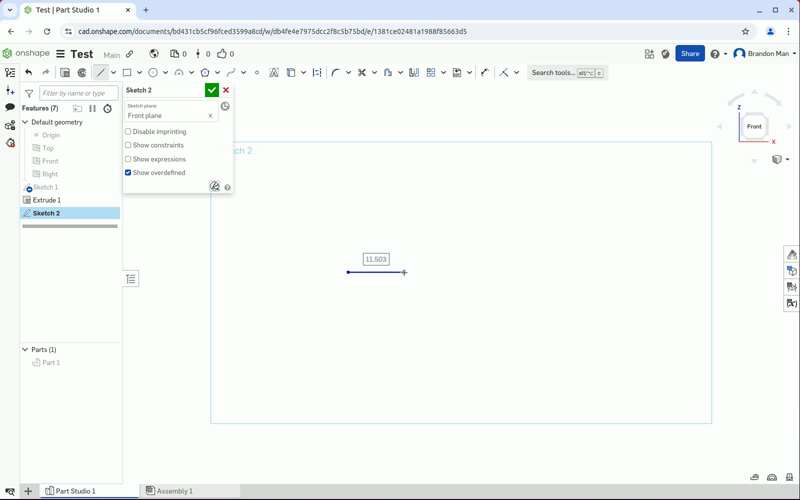
mouse_move(434, 272)
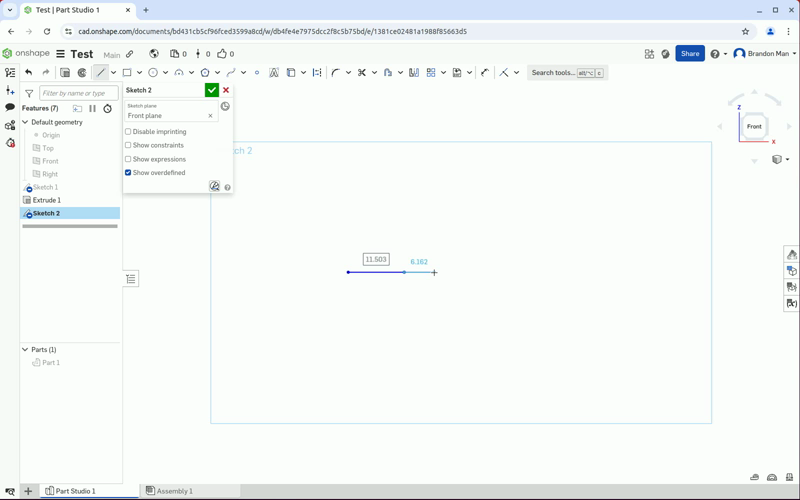
mouse_move(404, 222)
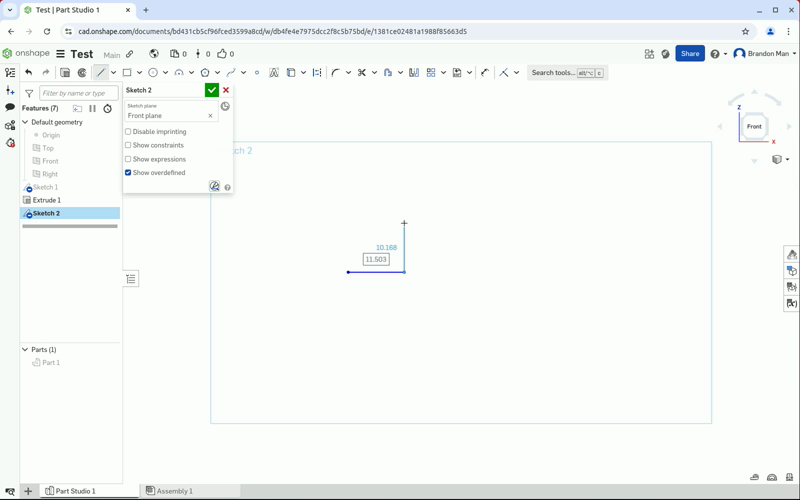
click(404, 222)
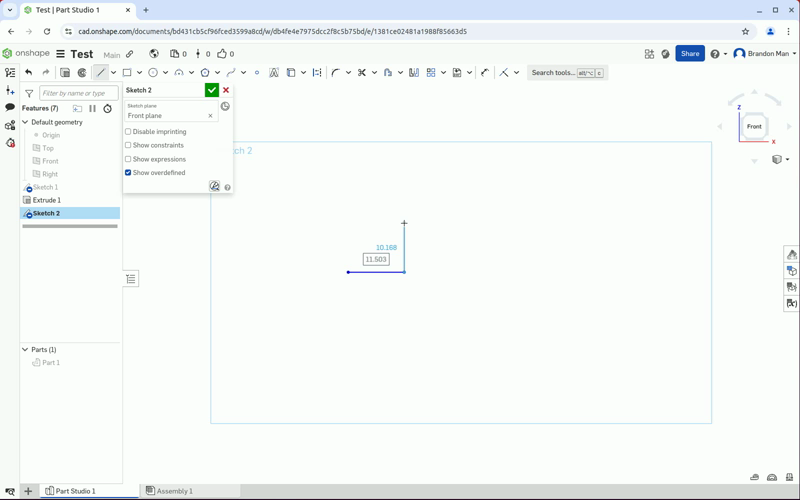
key_up(shift)
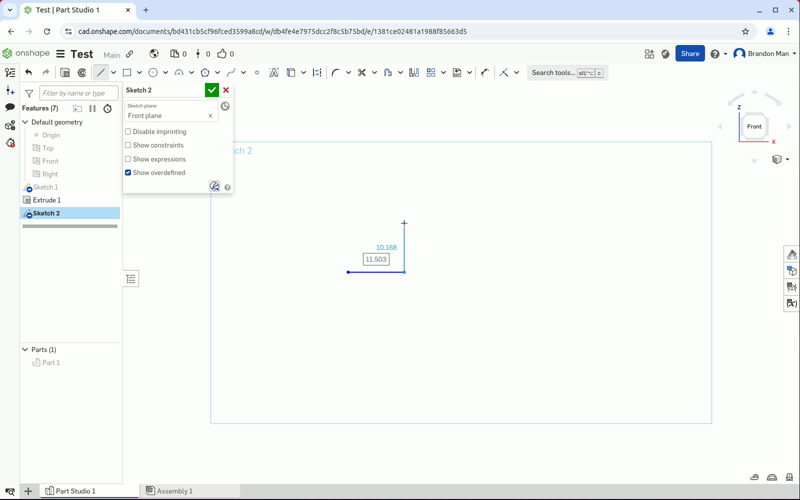
key_down(shift)
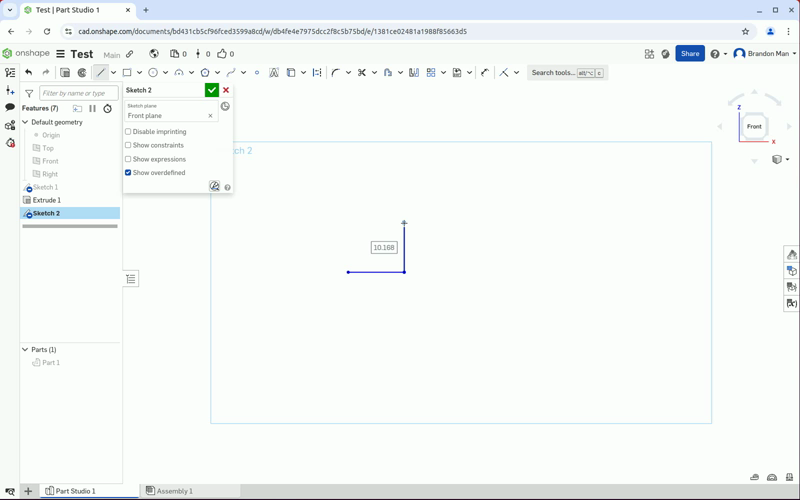
mouse_move(434, 222)
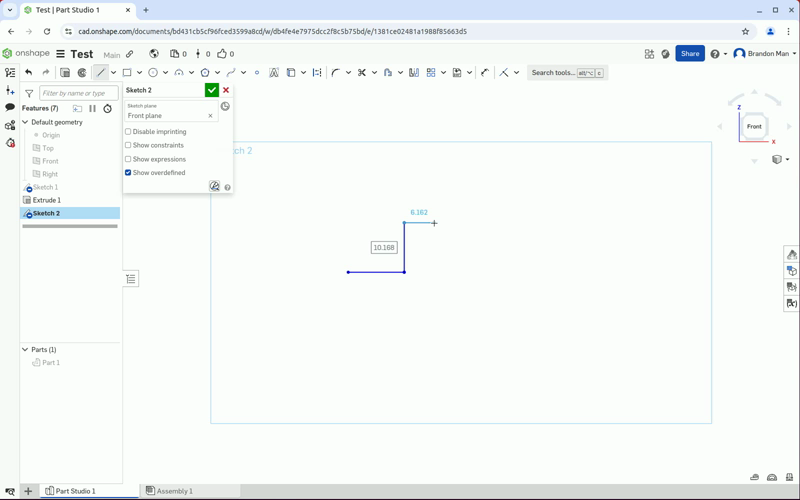
mouse_move(348, 222)
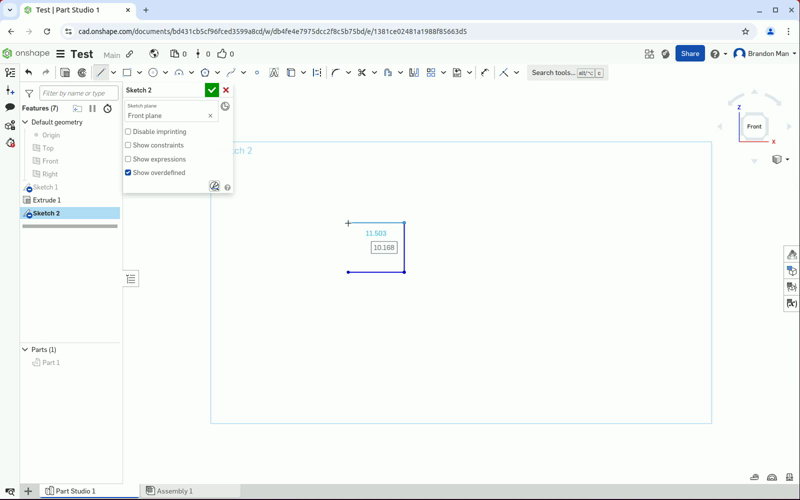
click(348, 222)
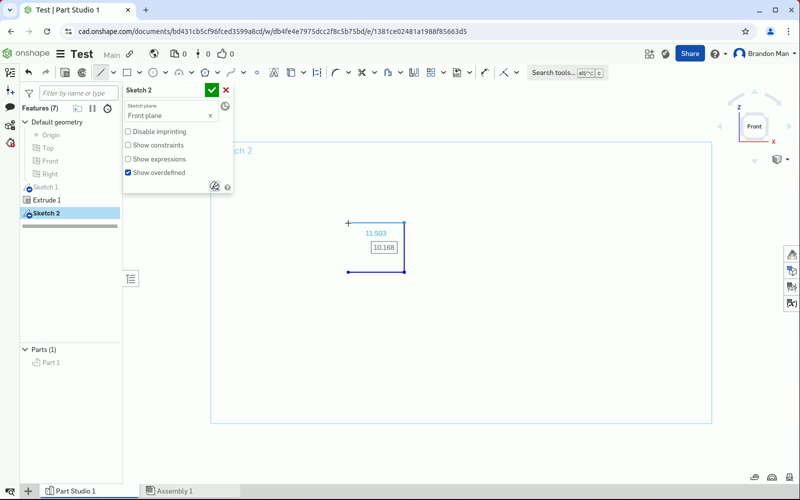
key_up(shift)
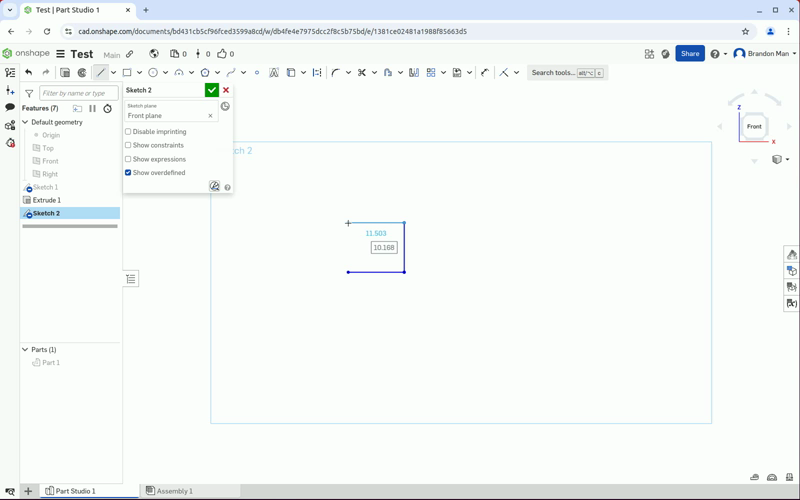
mouse_move(378, 222)
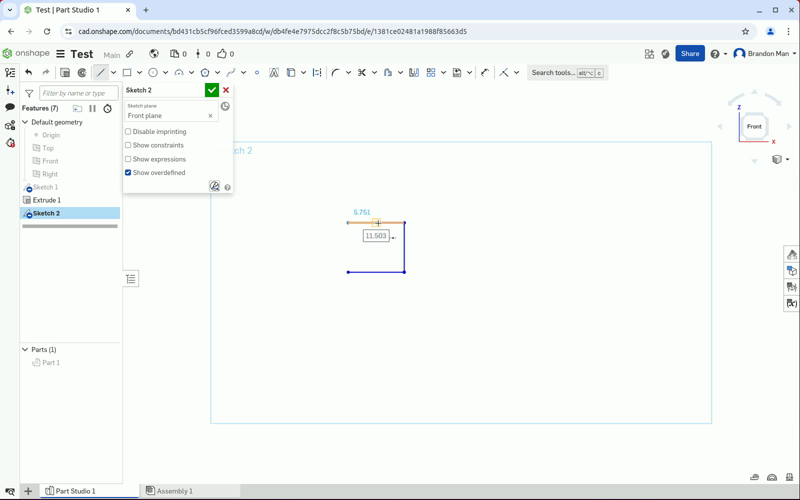
key_down(shift)
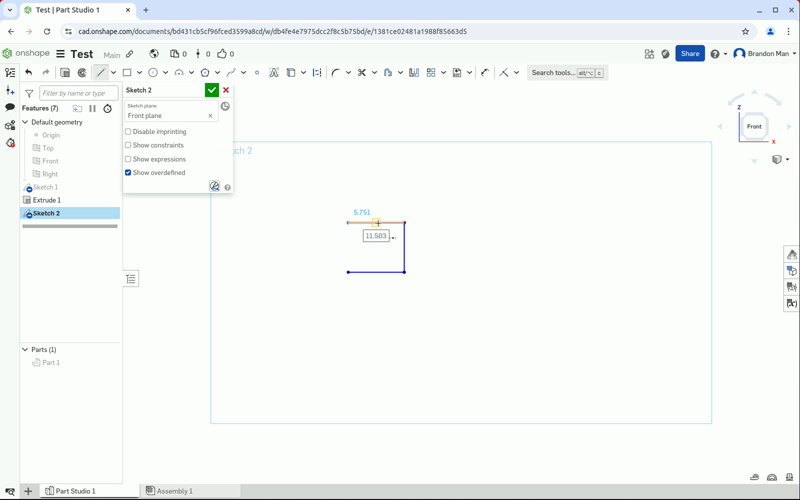
mouse_move(348, 272)
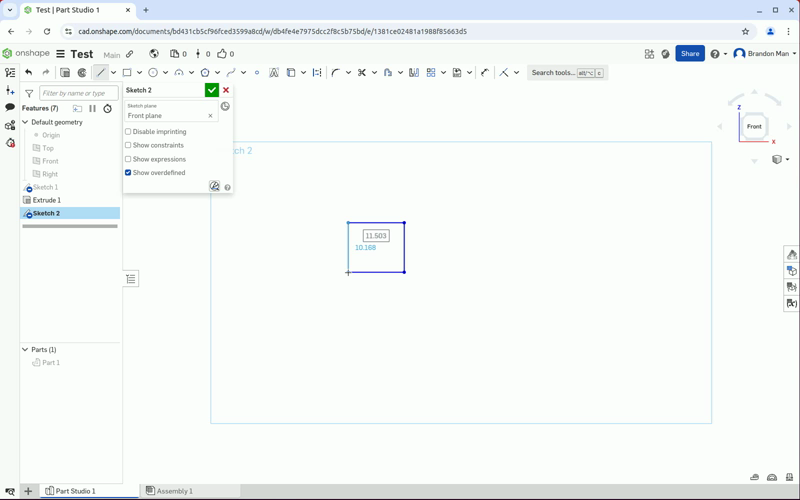
key_up(shift)
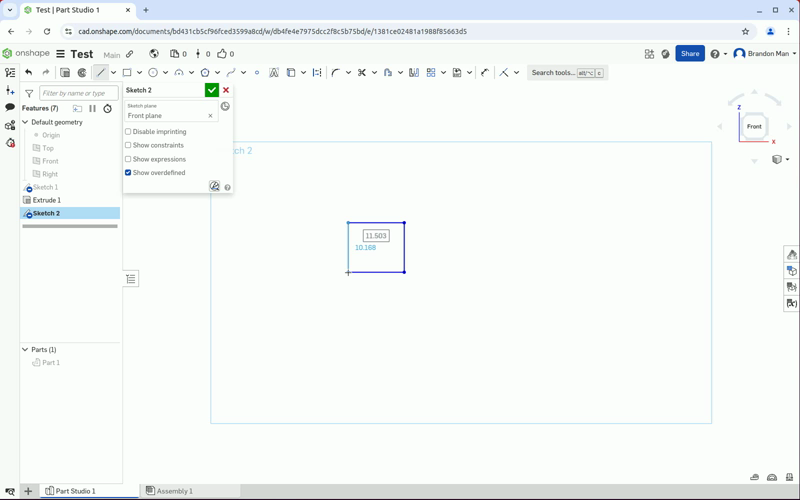
click(348, 272)
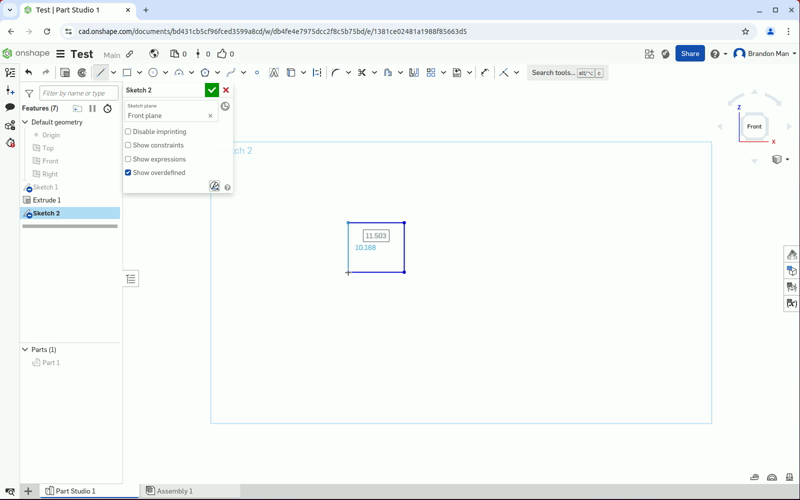
key(esc)
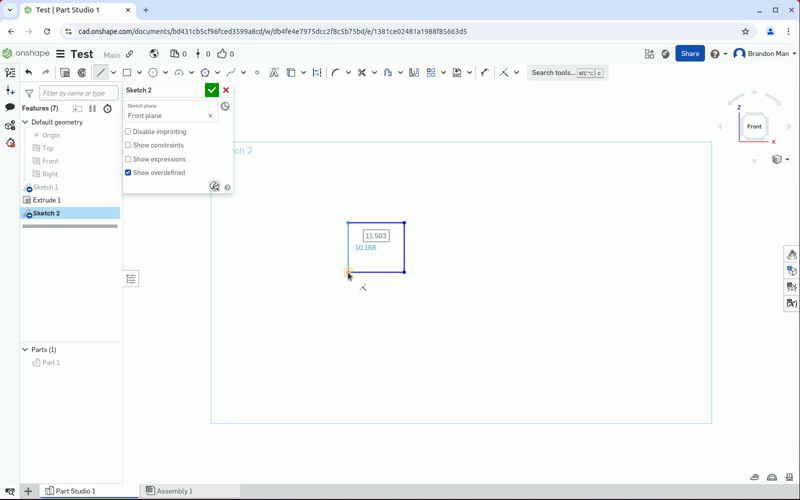
mouse_move(385, 233)
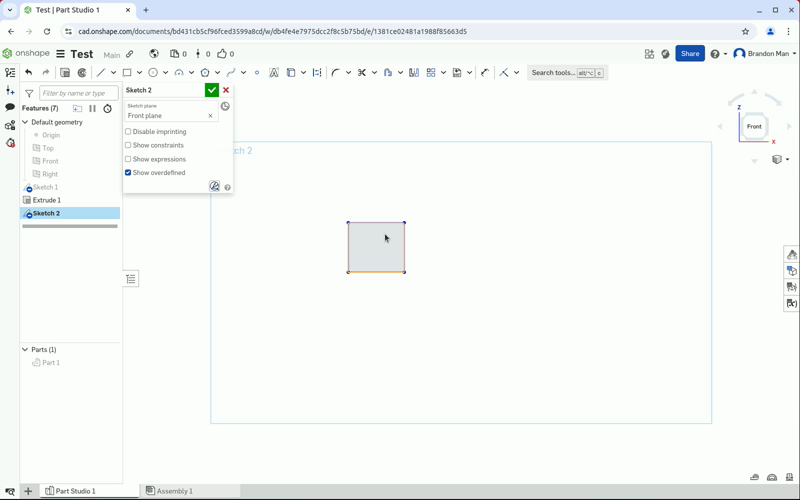
click(385, 233)
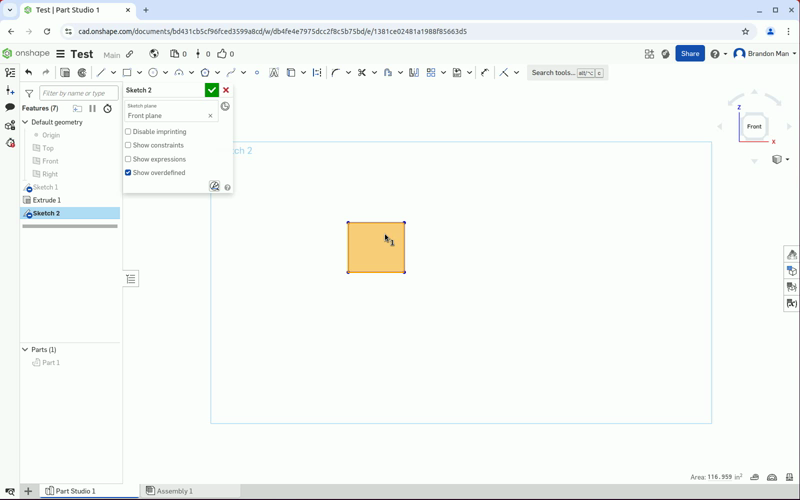
mouse_move(73, 352)
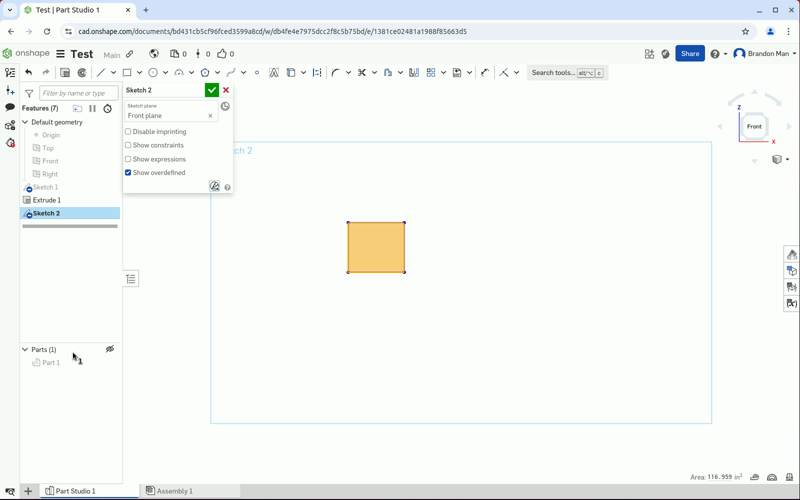
key(shift+y)
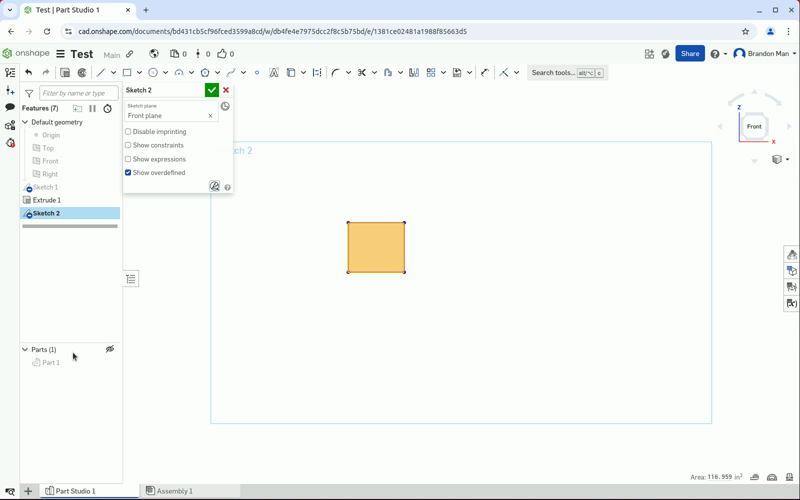
key(shift+e)
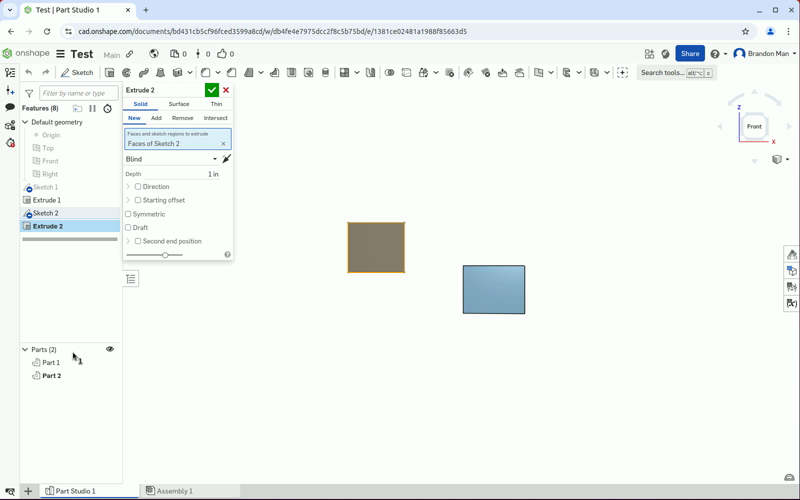
mouse_move(143, 106)
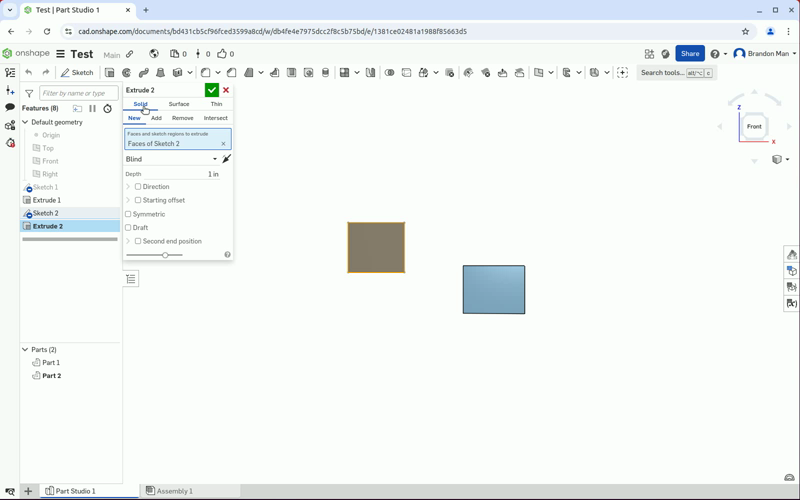
click(143, 106)
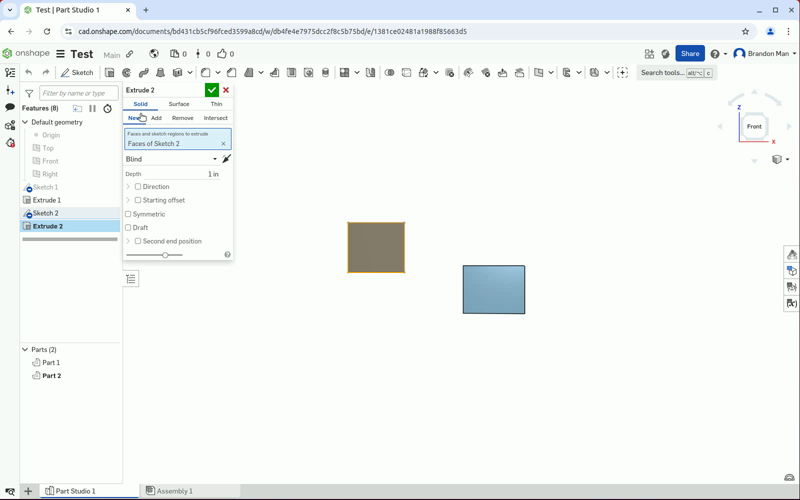
mouse_move(137, 120)
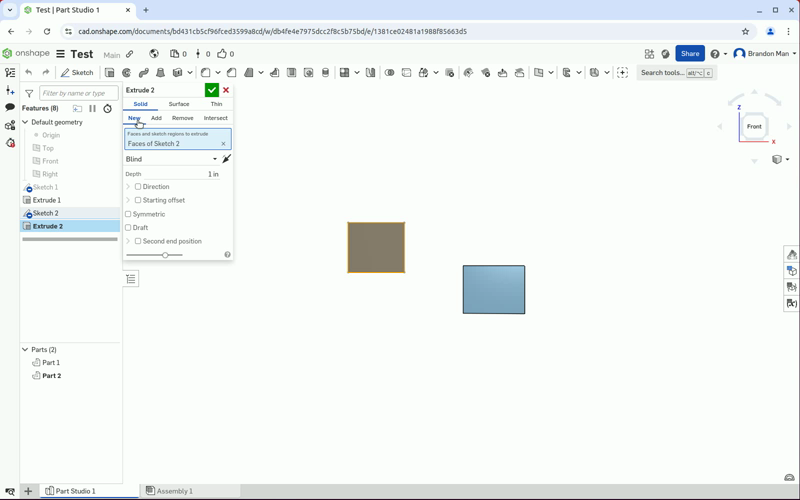
click(137, 120)
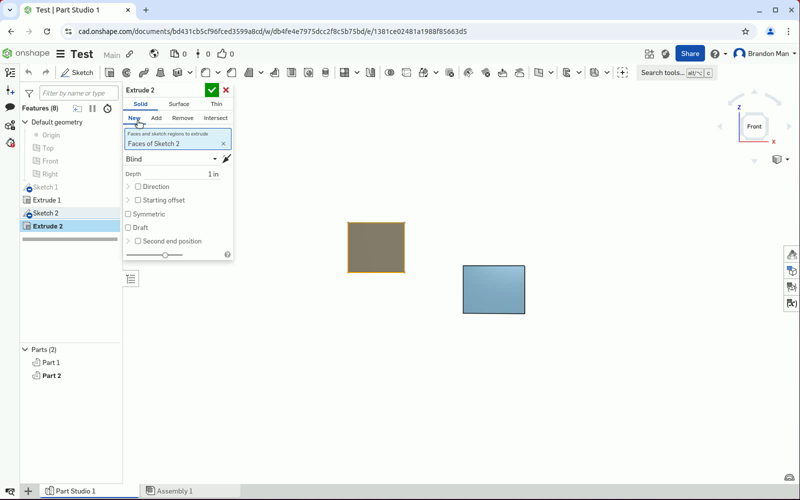
key(tab, 4)
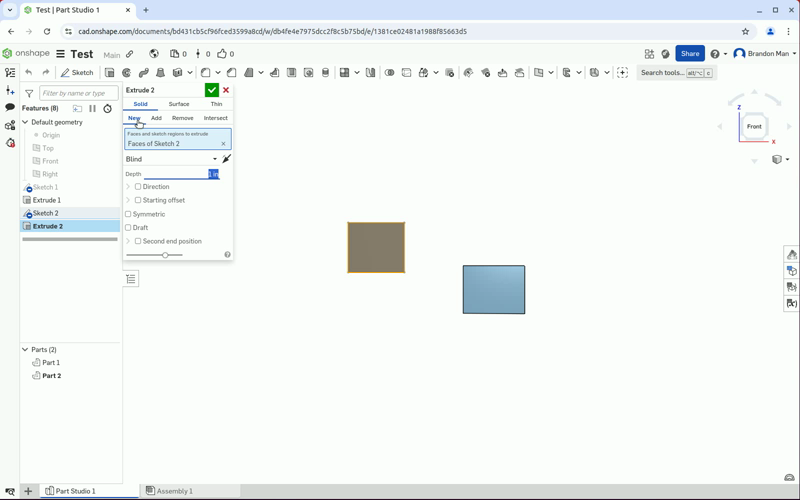
text(5.055)
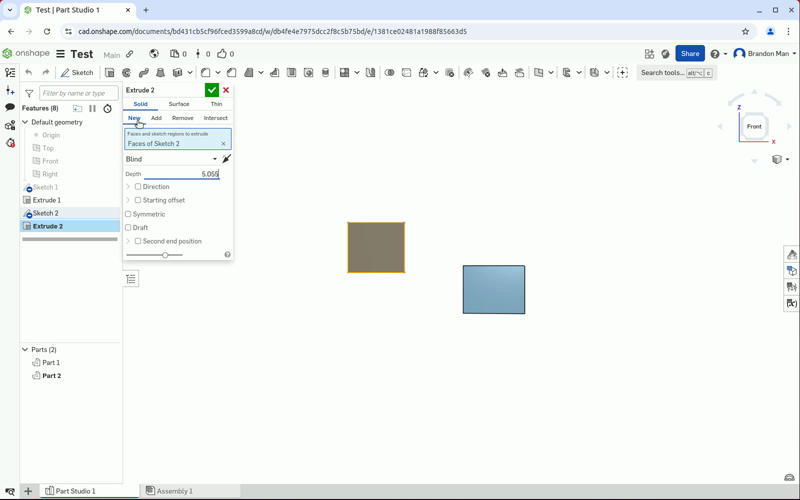
key(enter)
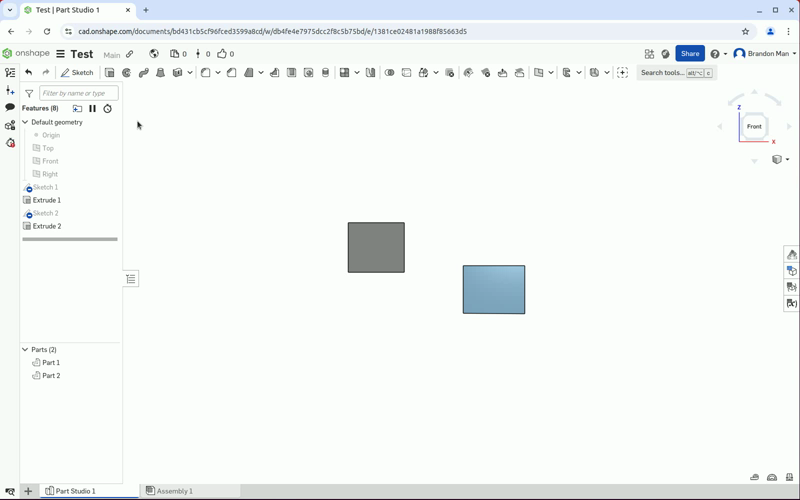
key(shift+h)
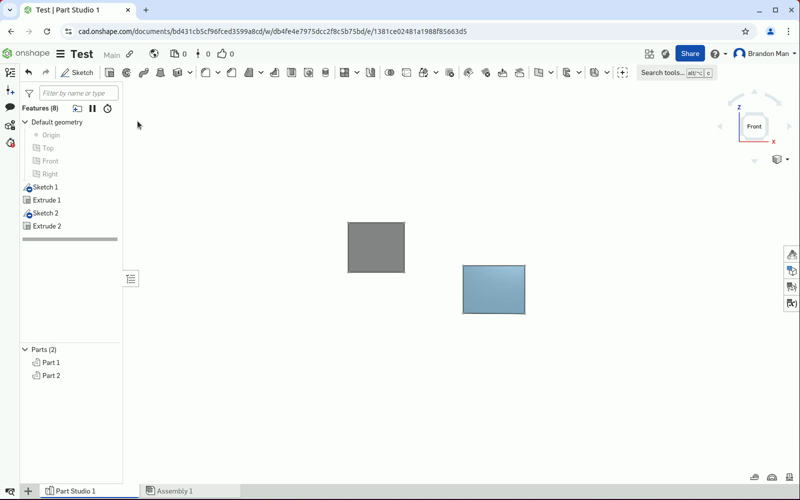
key(shift+h)
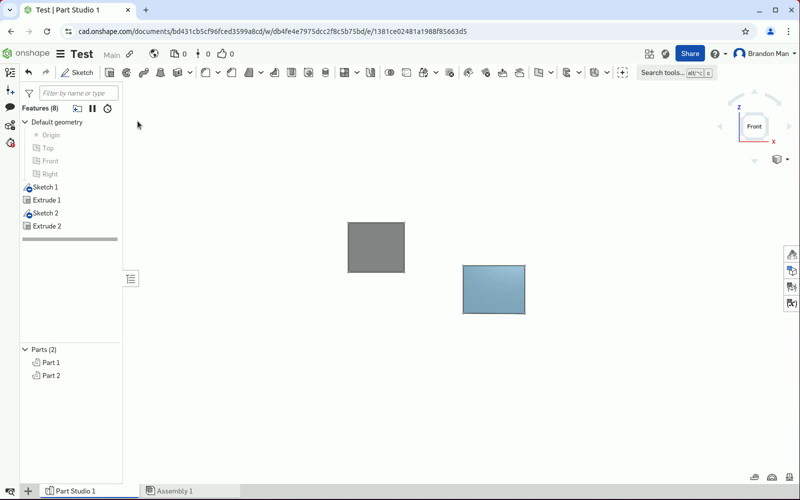
key(shift+7)
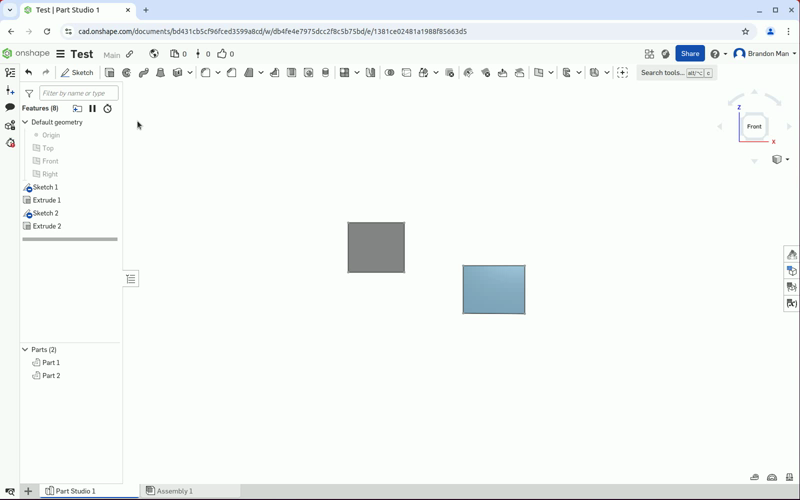
key(left, 2)
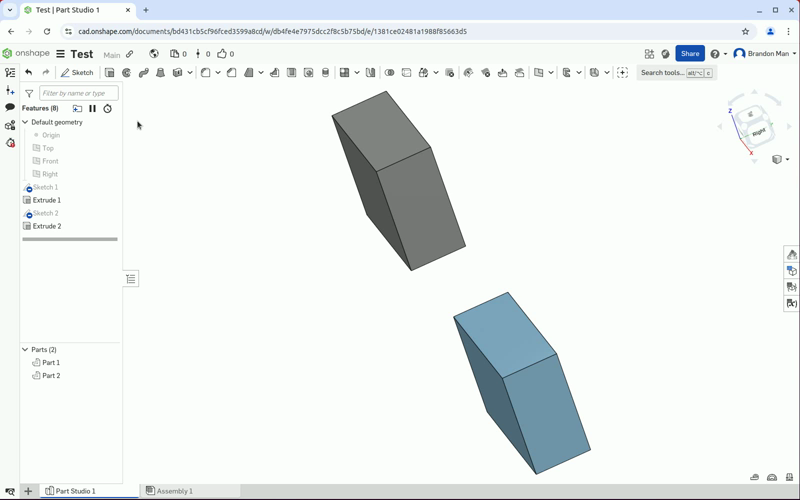
key(down, 2)
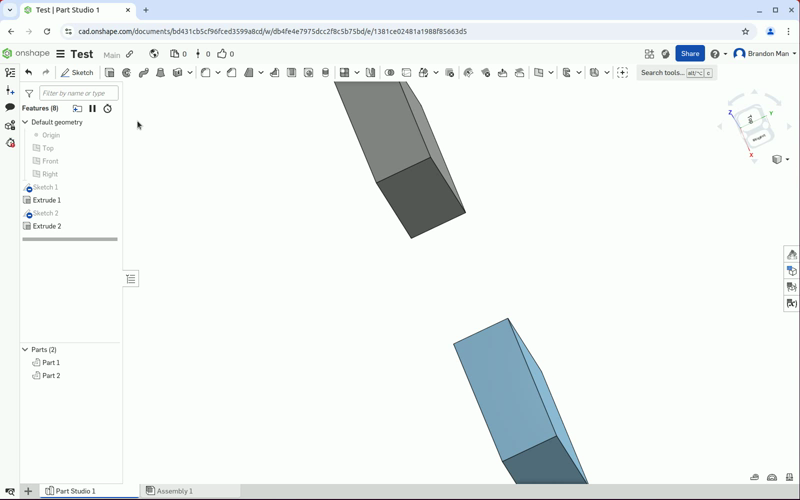
key(up, 2)
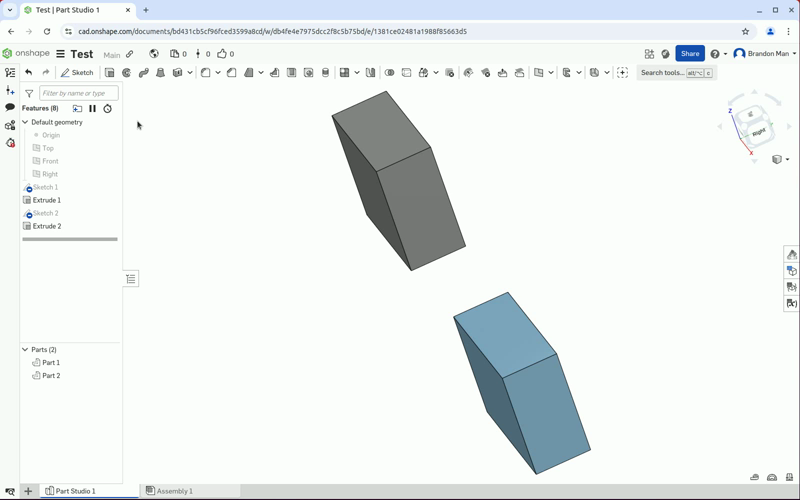
key(right, 2)
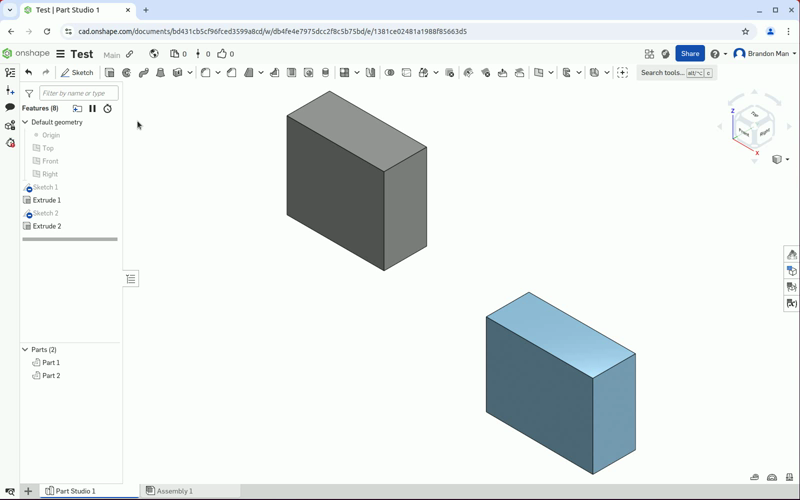
mouse_move(73, 189)
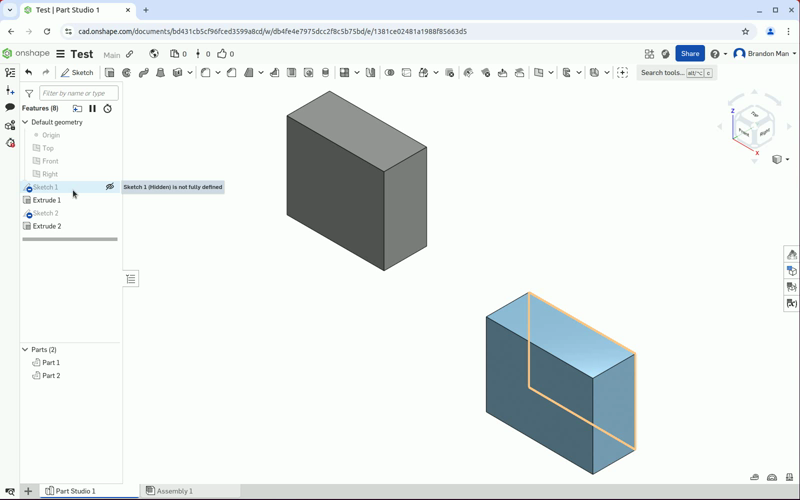
click(73, 189)